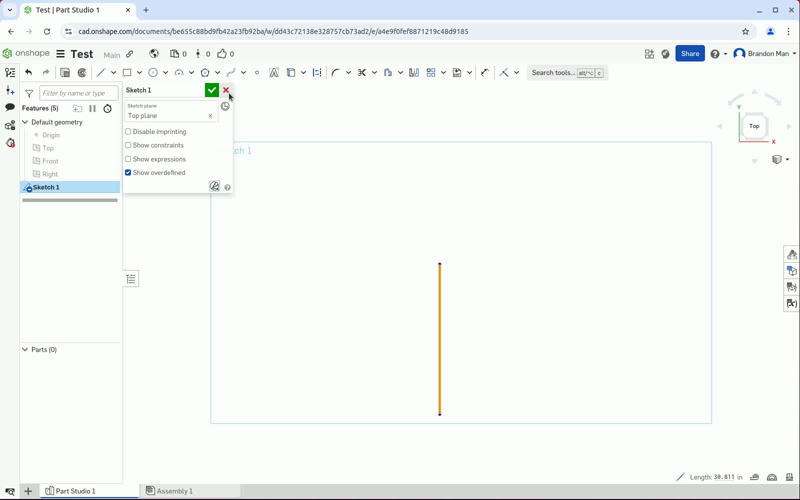
key(shift+h)
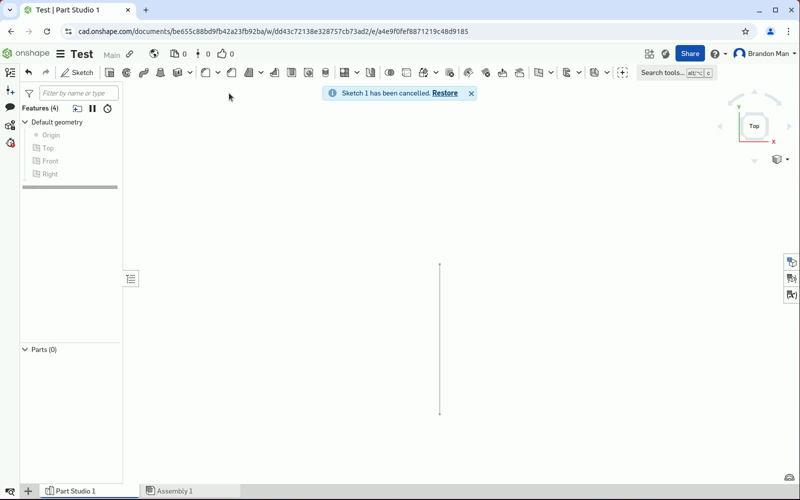
mouse_move(73, 352)
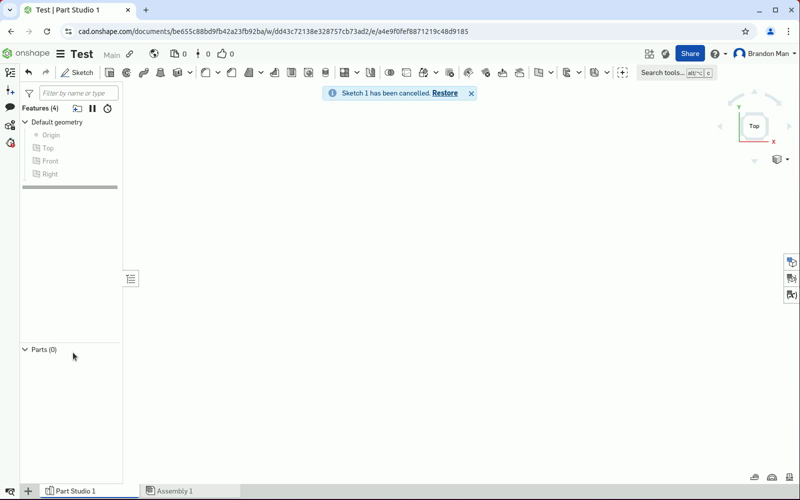
key(y)
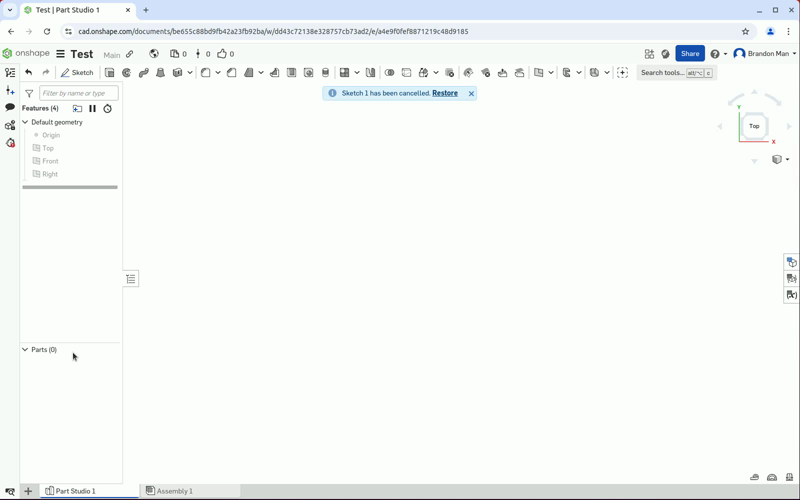
key(shift+p)
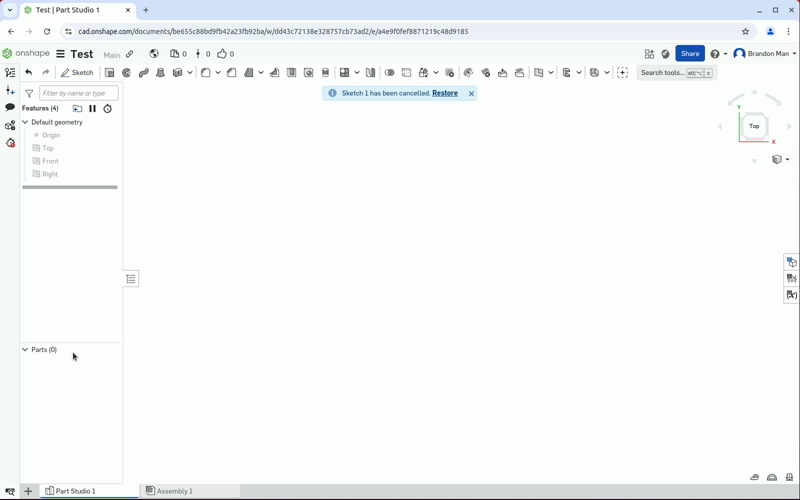
key(space)
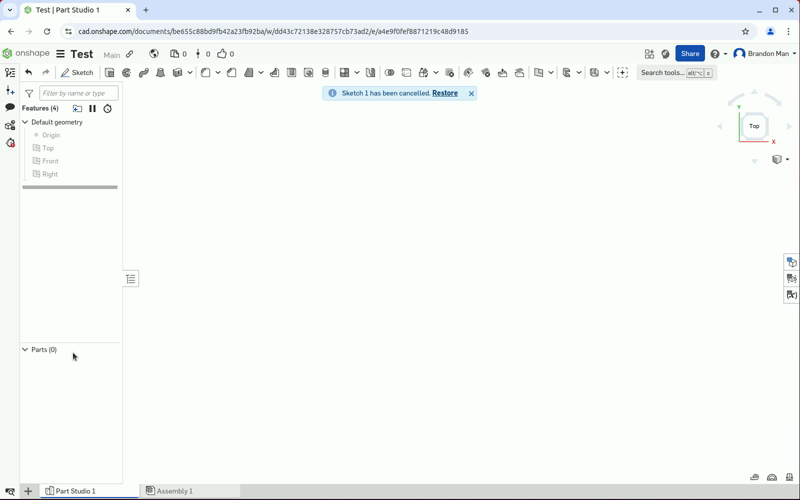
key_down(shift)
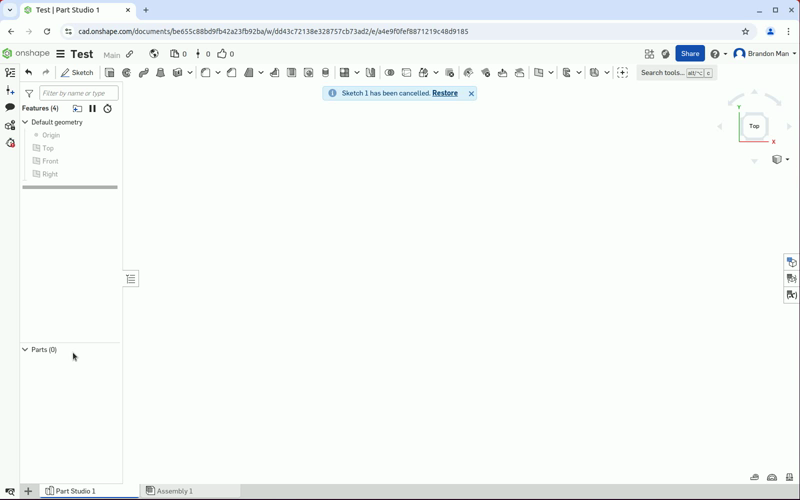
key(up)
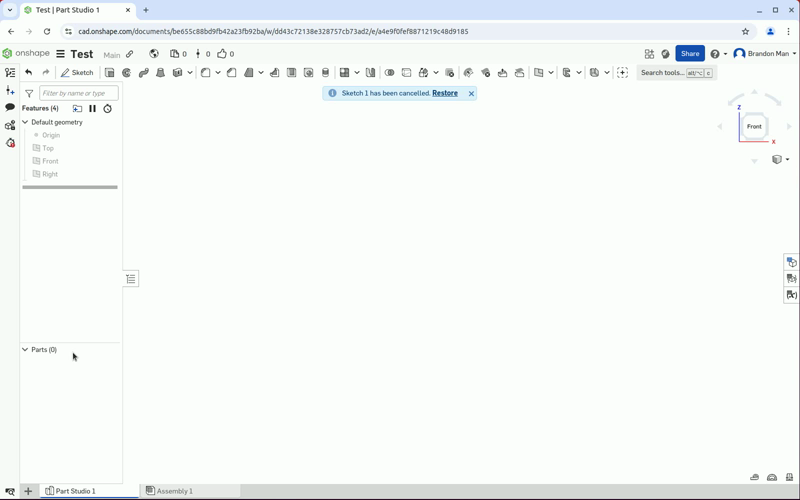
key_up(shift)
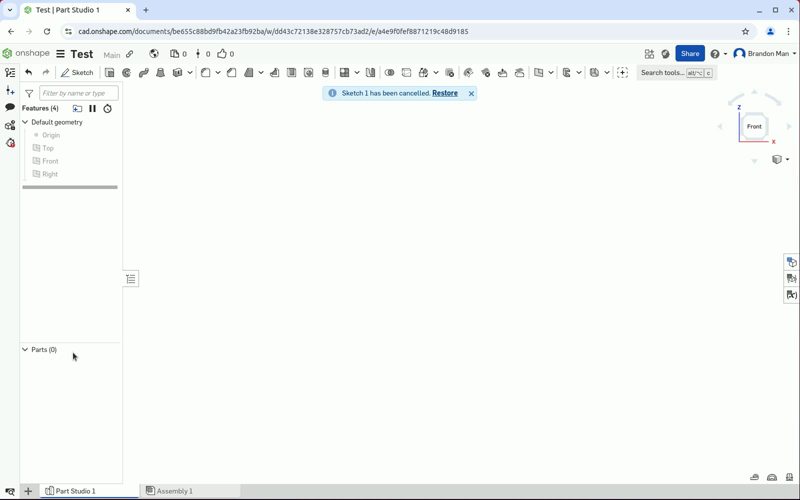
mouse_move(73, 352)
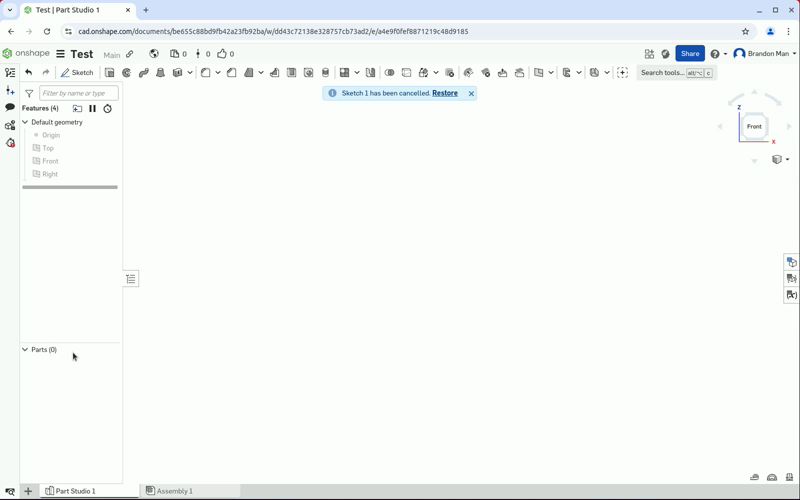
key(shift+y)
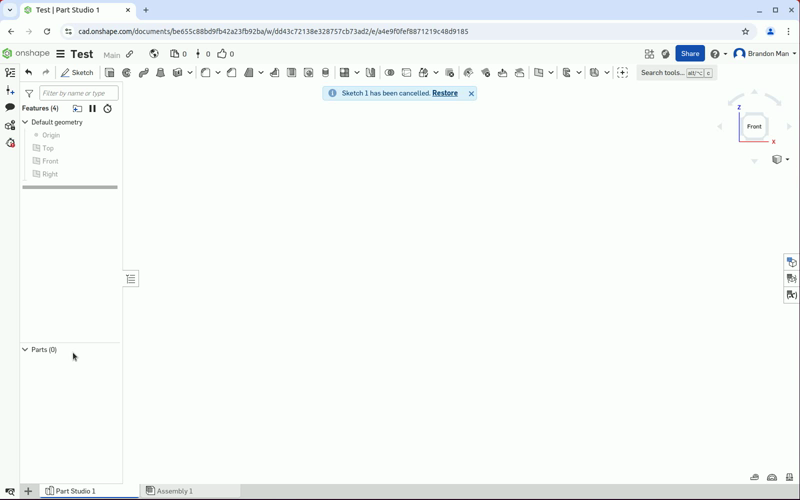
key(shift+s)
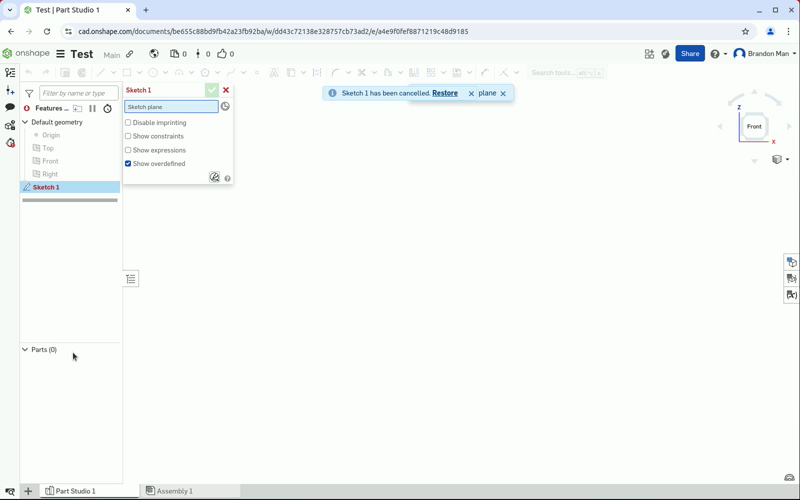
mouse_move(73, 163)
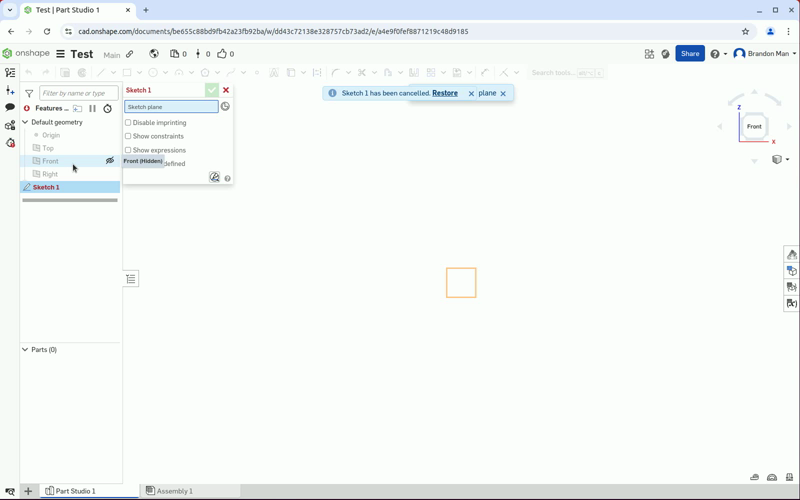
click(73, 163)
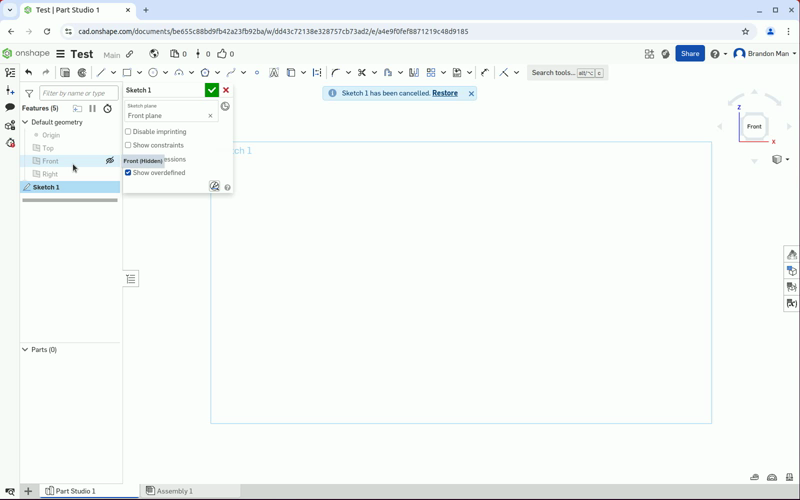
mouse_move(73, 352)
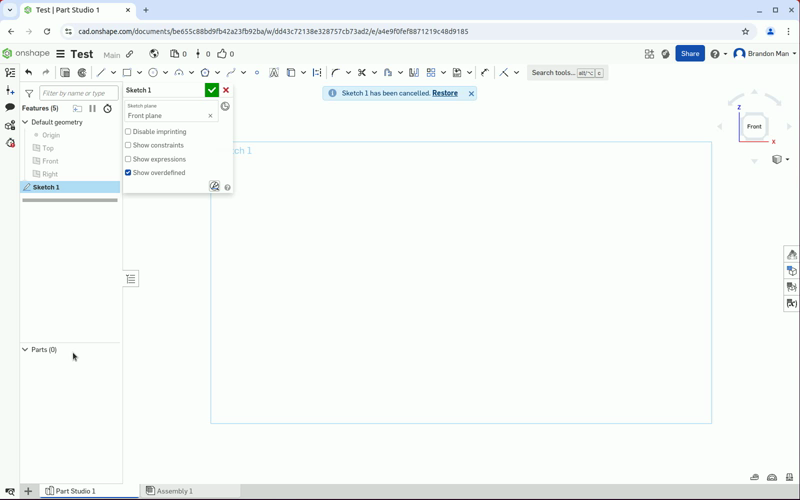
key(y)
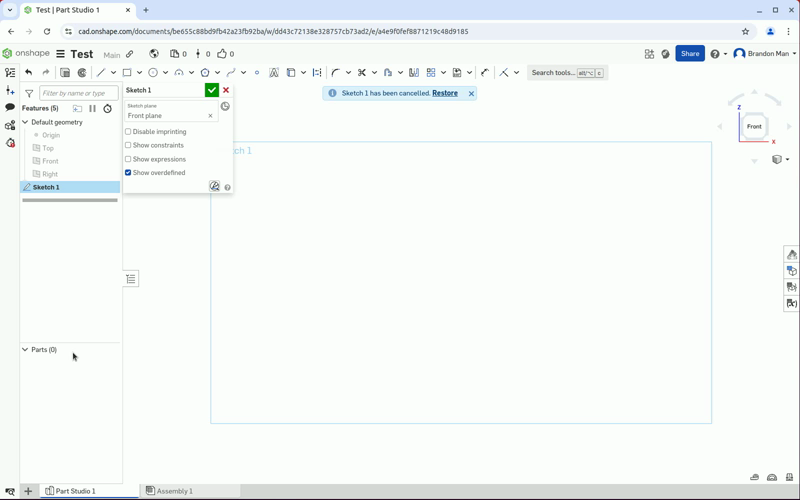
key(l)
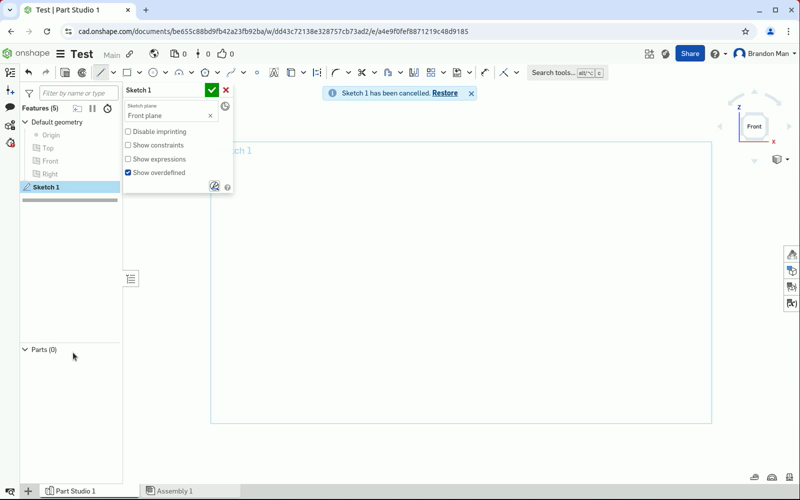
key_down(shift)
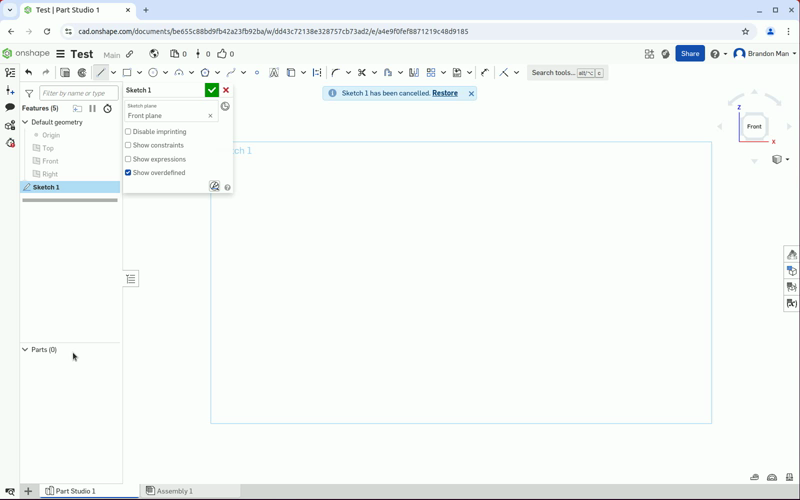
mouse_move(348, 301)
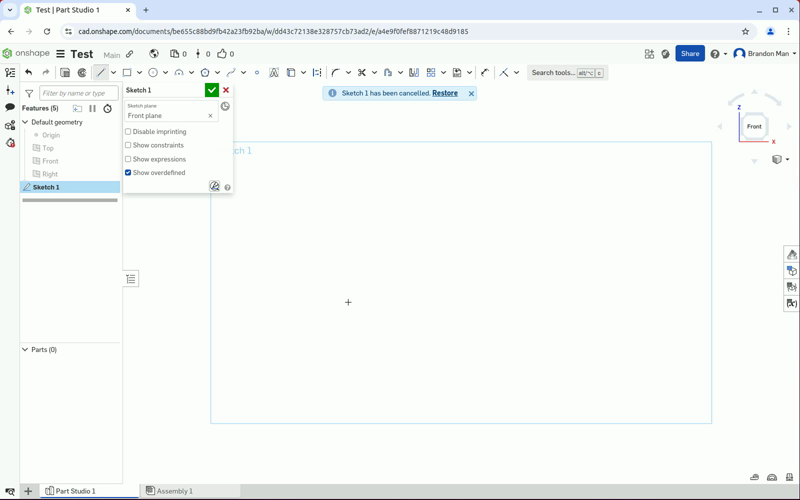
click(348, 301)
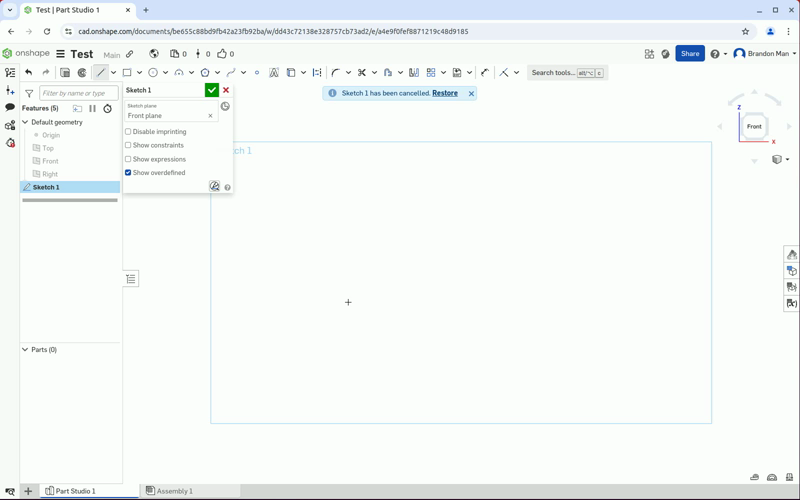
key_up(shift)
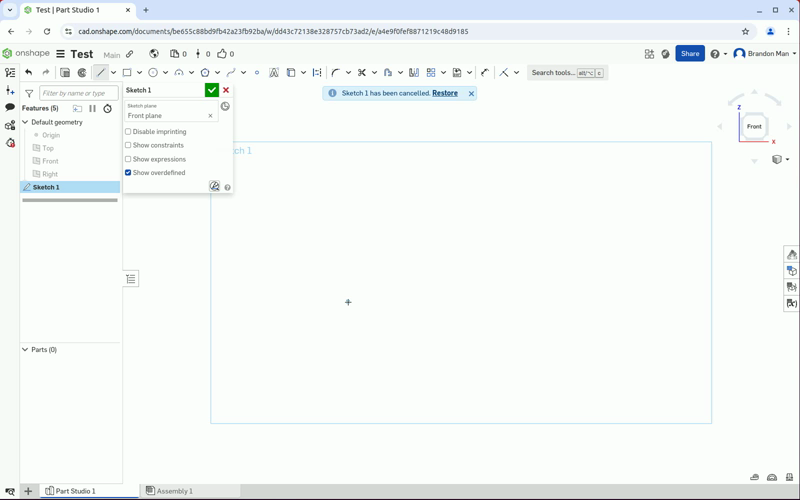
key_down(shift)
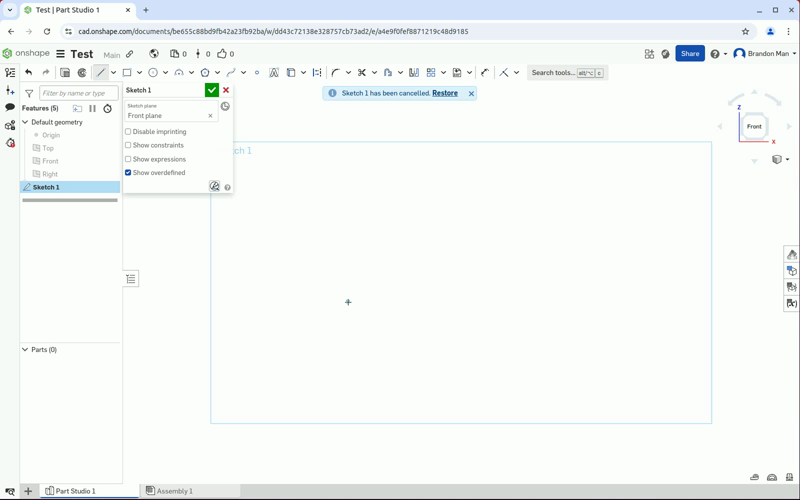
mouse_move(572, 301)
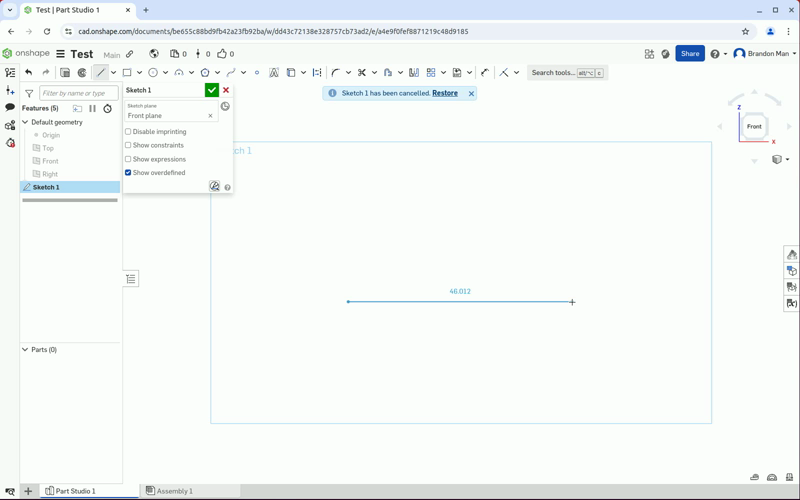
click(572, 301)
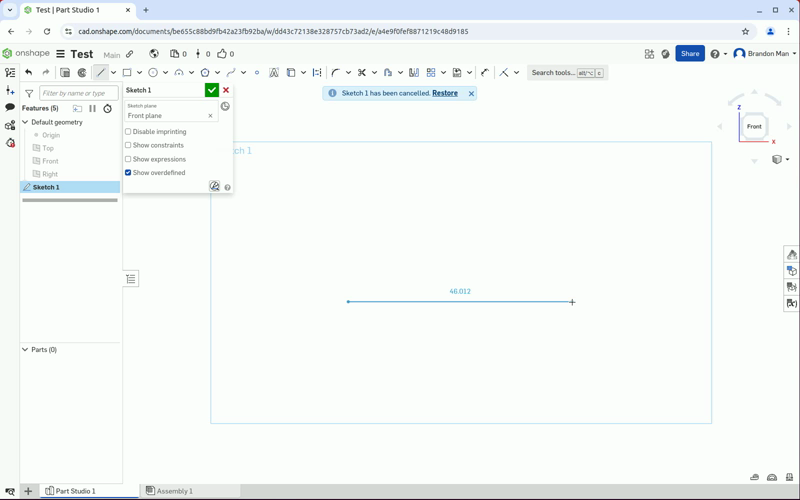
key_up(shift)
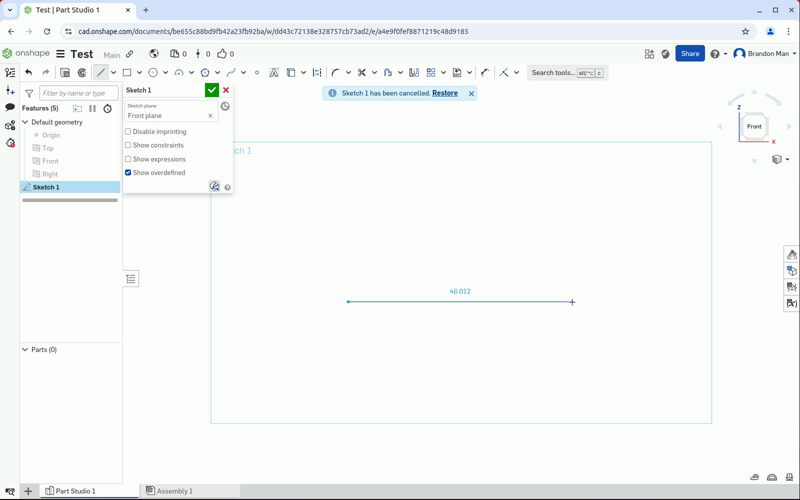
key_down(shift)
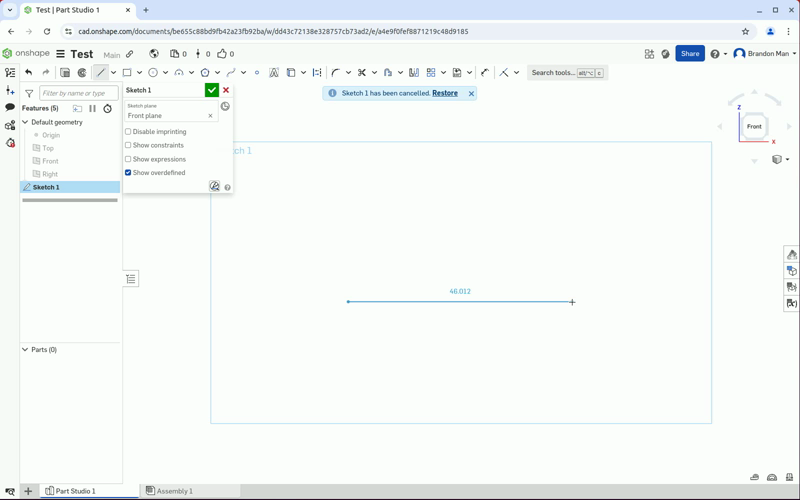
mouse_move(589, 301)
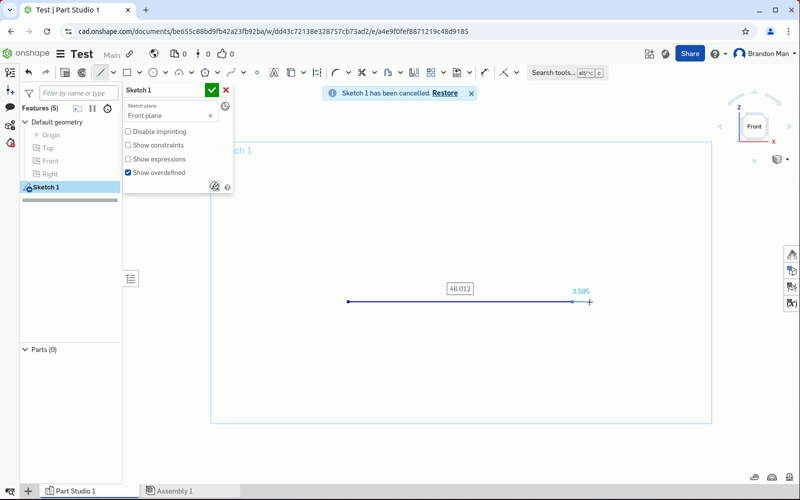
mouse_move(572, 264)
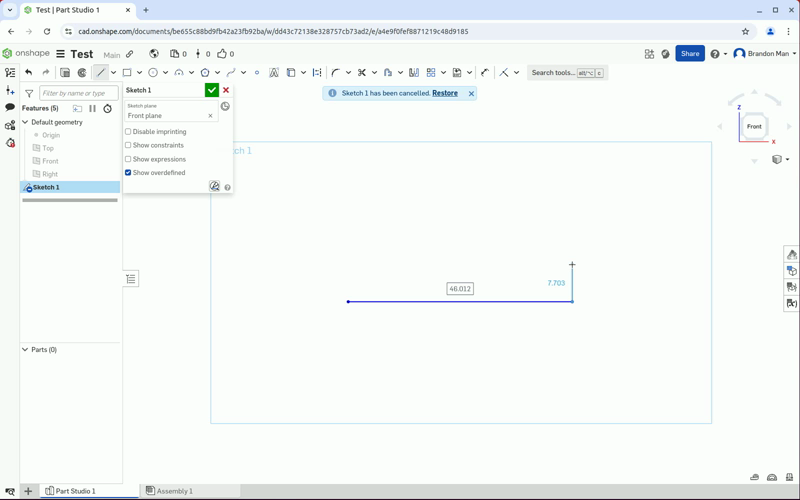
click(572, 264)
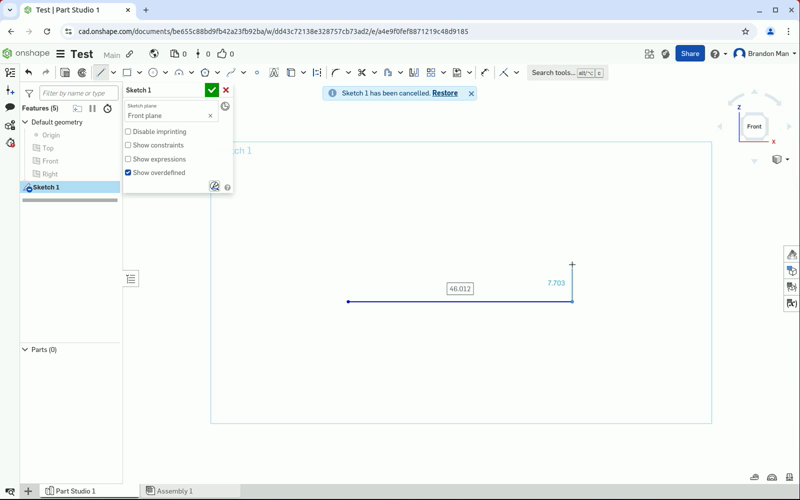
key_up(shift)
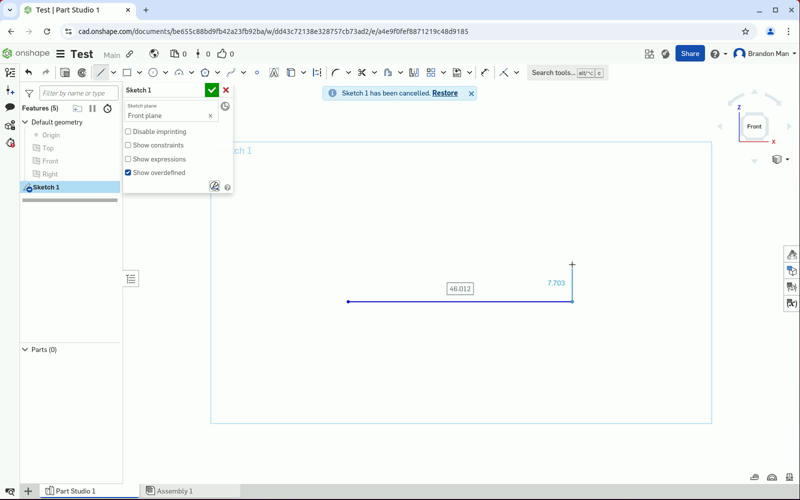
key_down(shift)
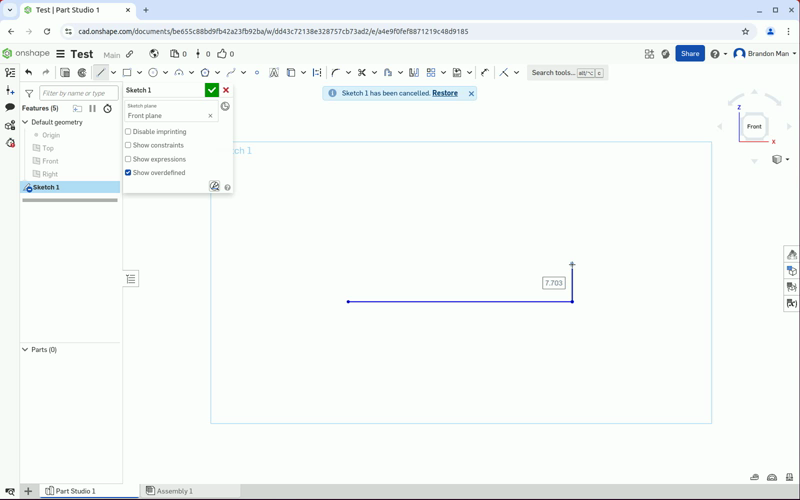
mouse_move(348, 264)
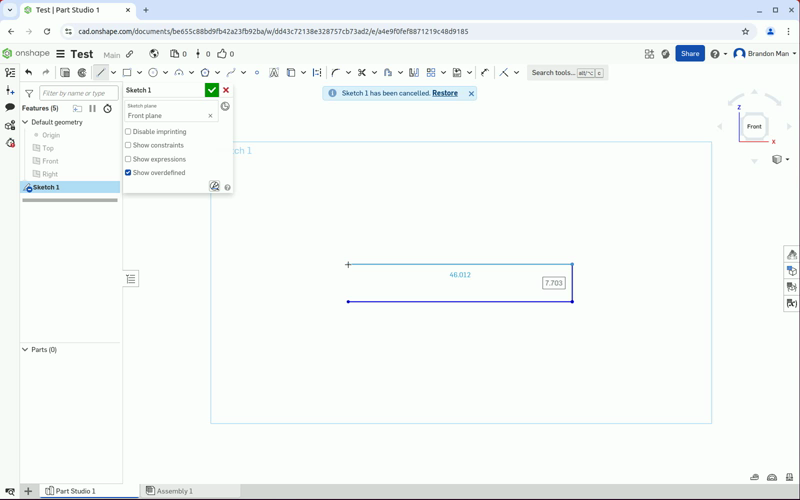
click(348, 264)
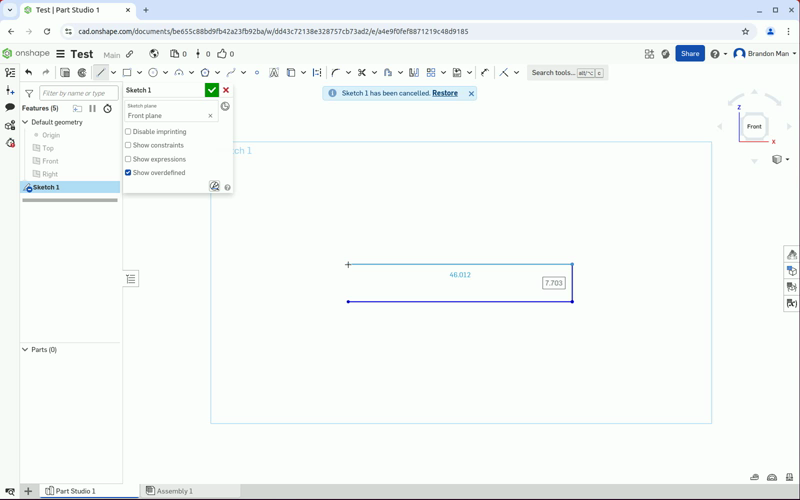
key_up(shift)
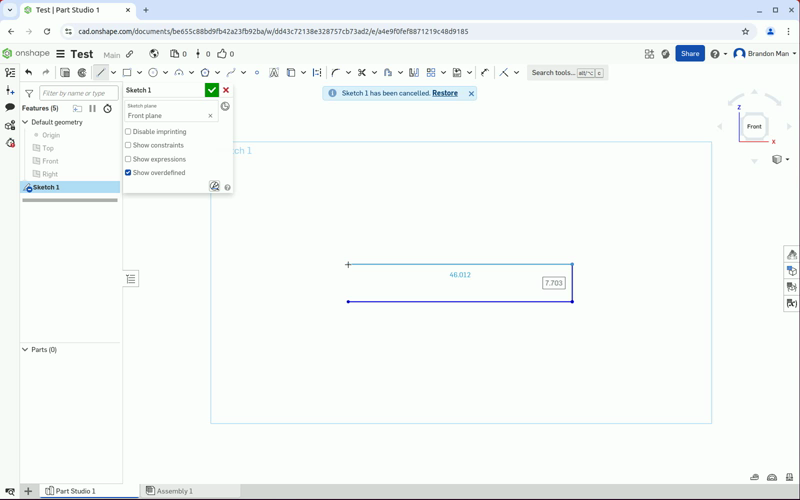
mouse_move(378, 264)
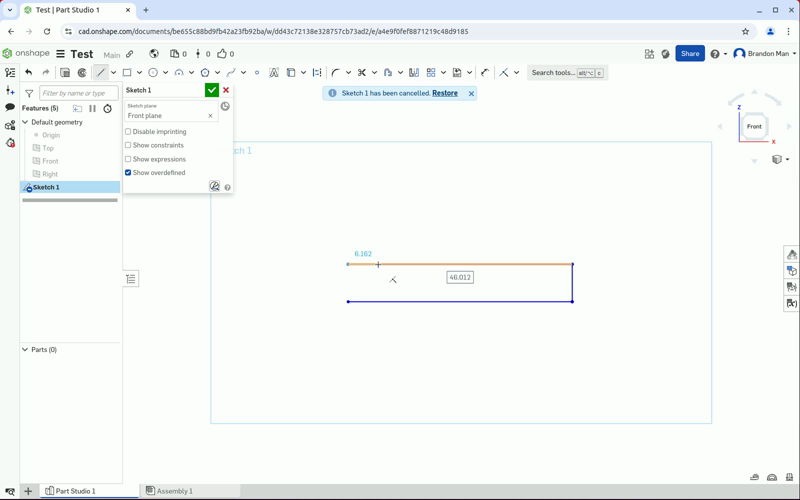
key_down(shift)
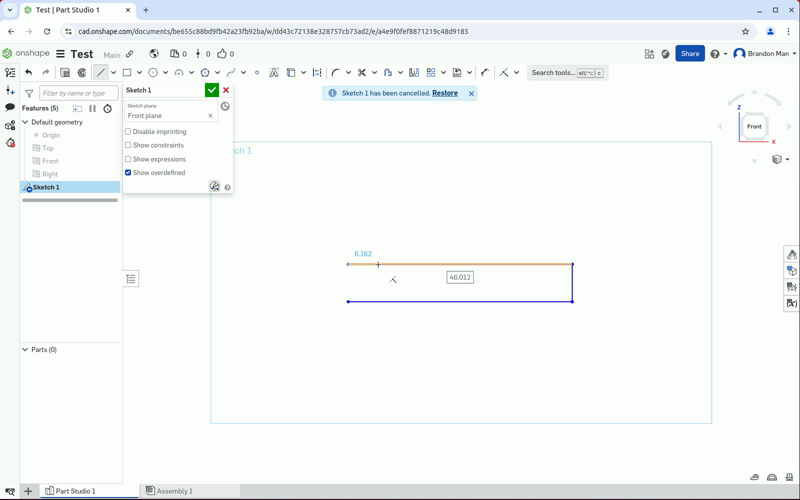
mouse_move(348, 301)
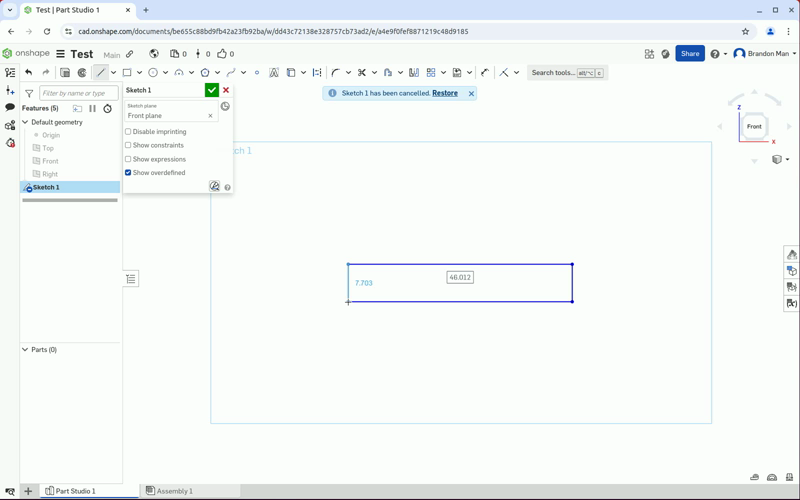
key_up(shift)
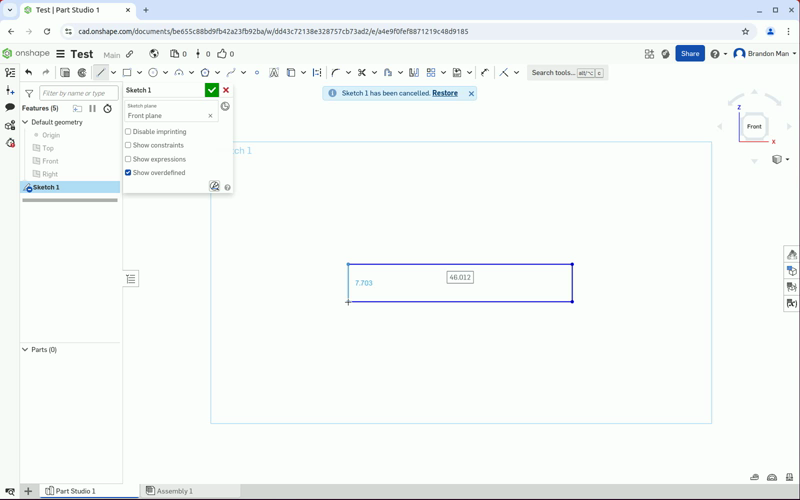
click(348, 301)
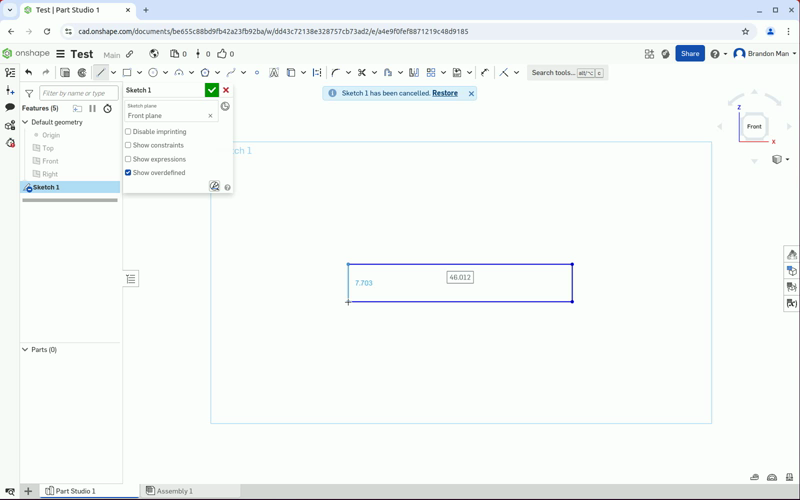
key(esc)
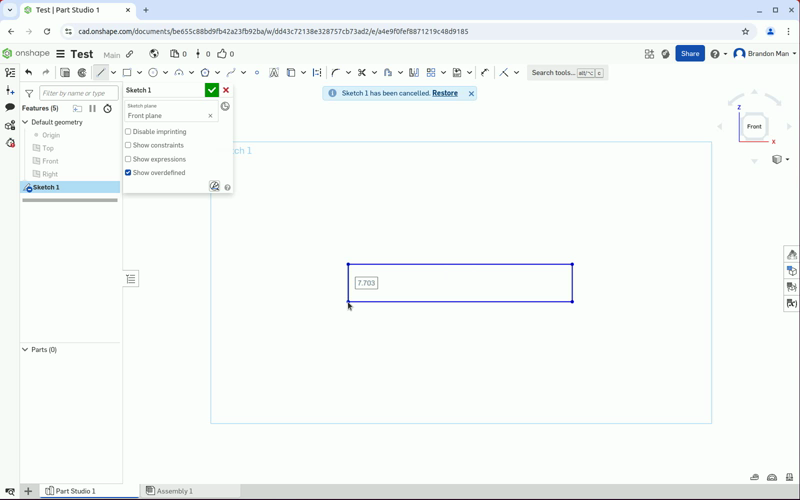
key(c)
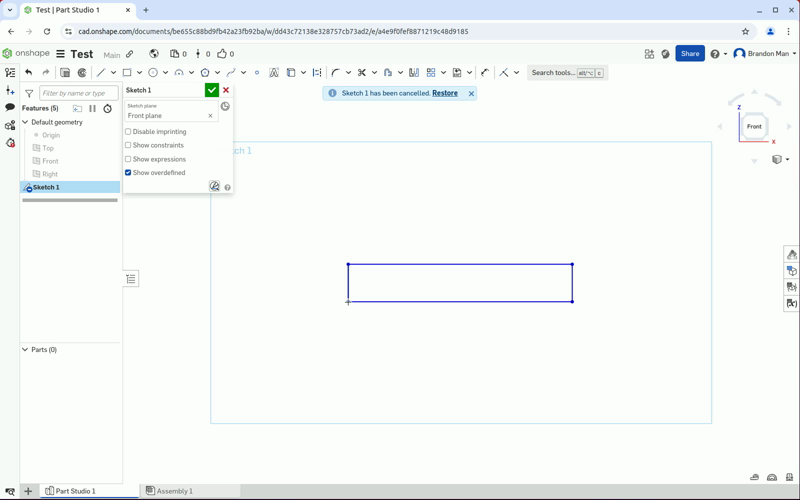
key_down(shift)
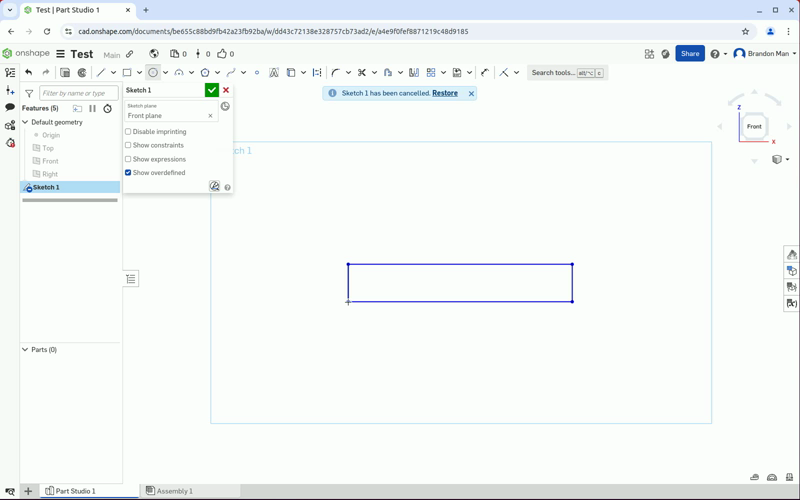
mouse_move(371, 282)
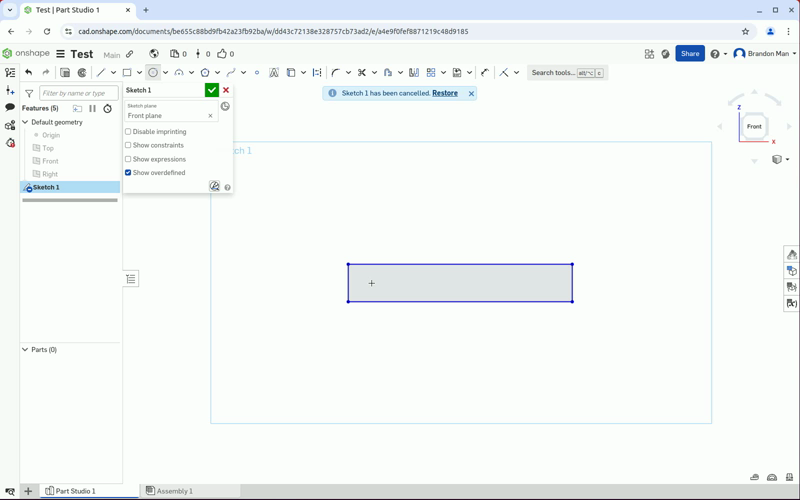
click(371, 282)
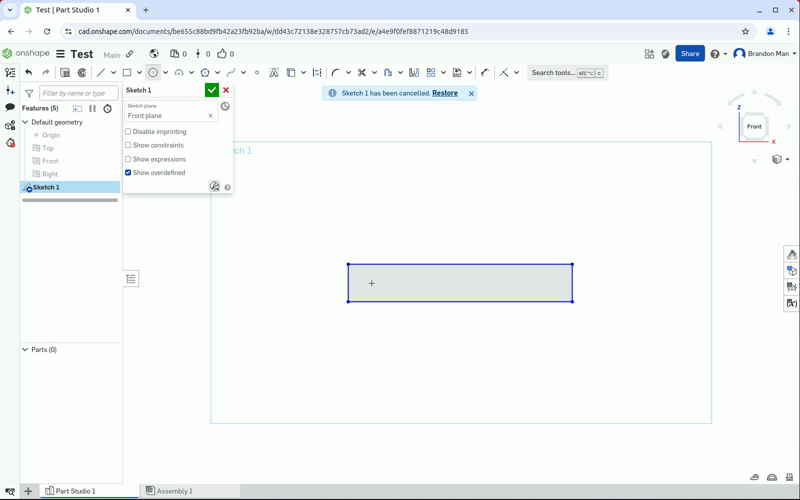
key_up(shift)
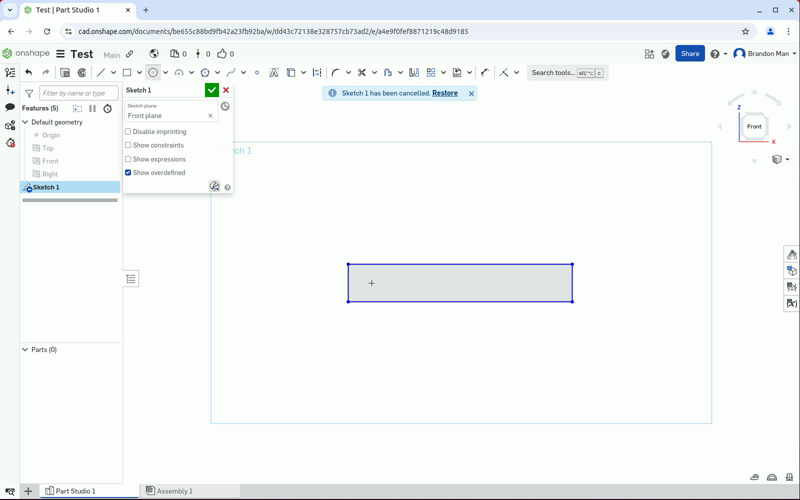
mouse_move(381, 282)
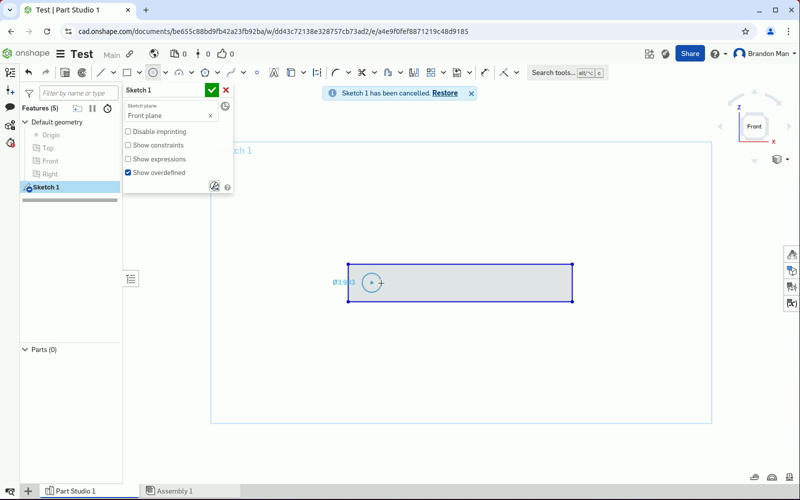
click(381, 282)
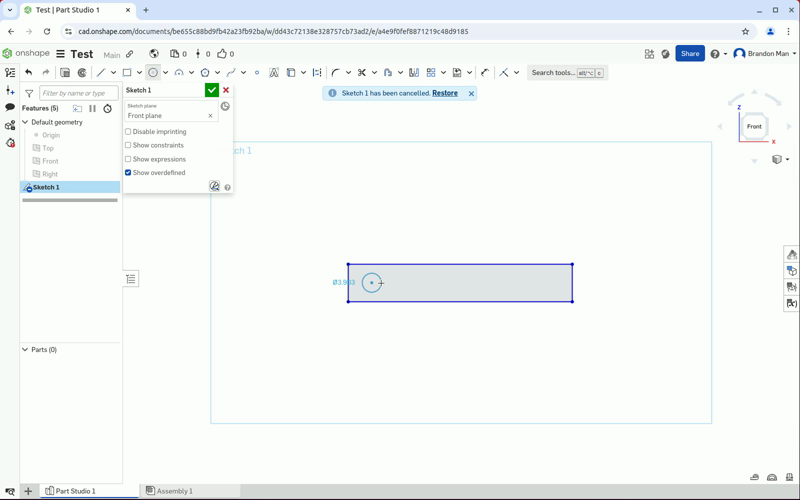
key(esc)
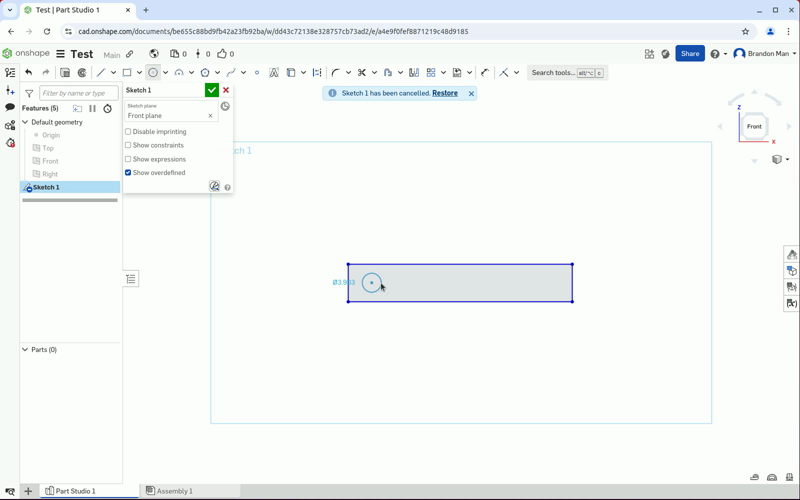
key(c)
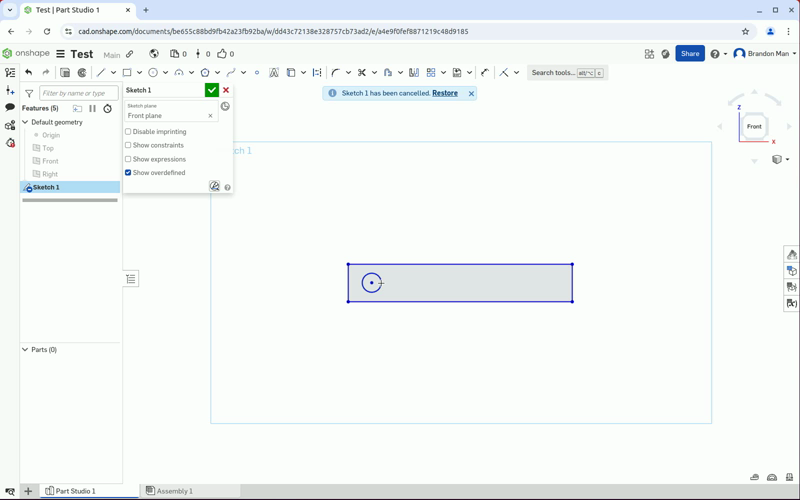
key_down(shift)
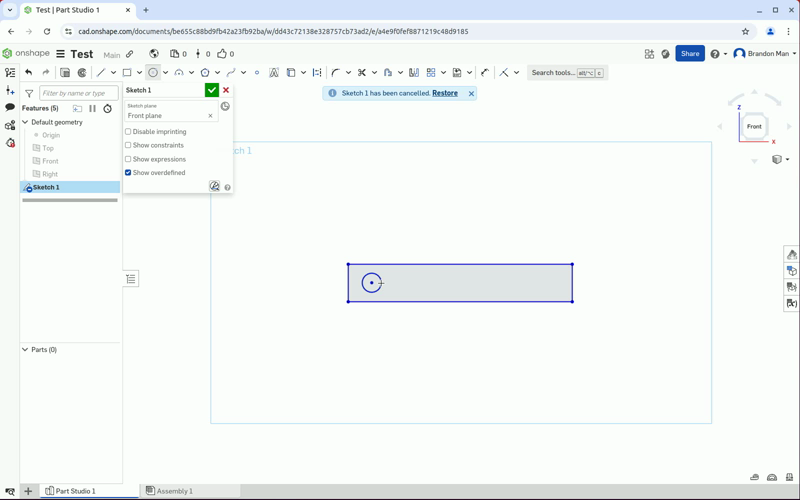
mouse_move(550, 282)
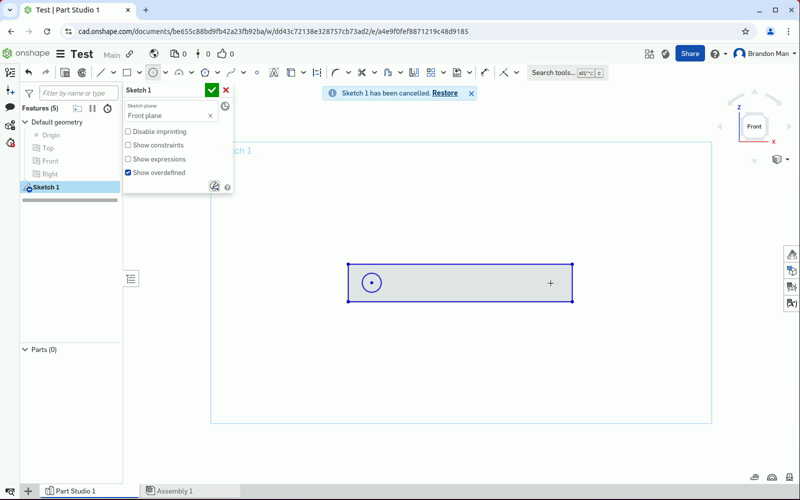
click(550, 282)
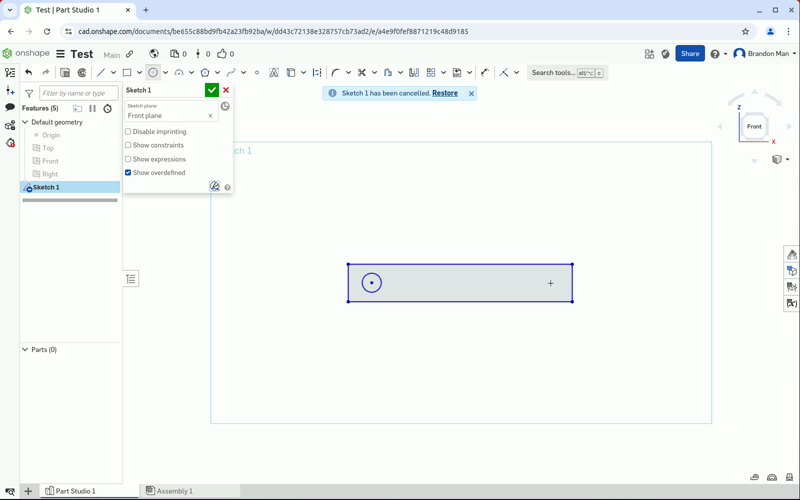
key_up(shift)
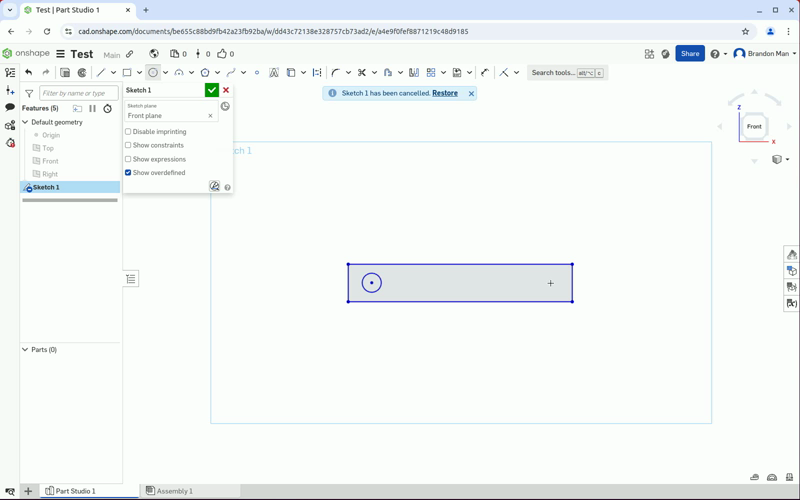
mouse_move(560, 282)
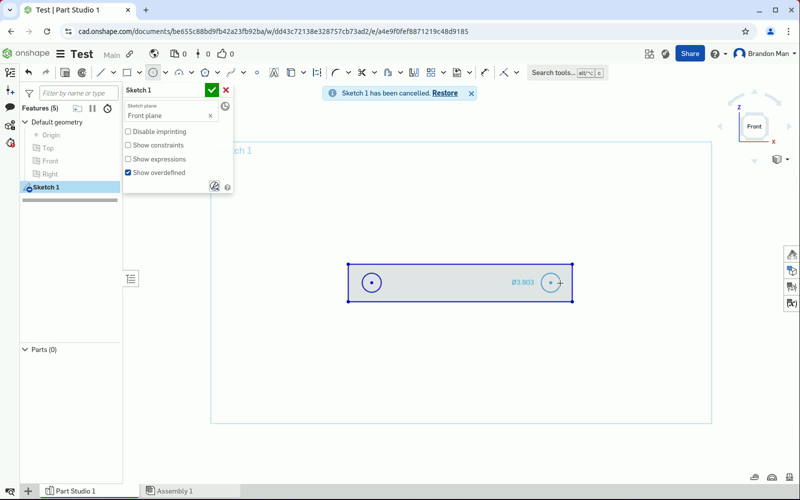
click(560, 282)
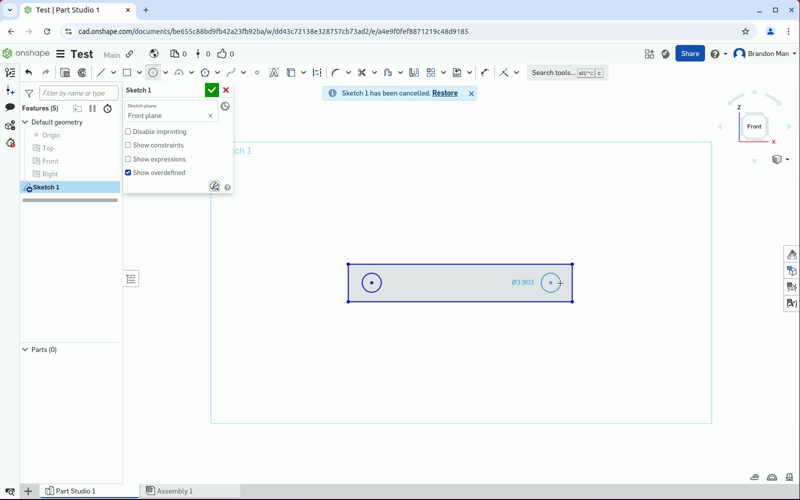
key(esc)
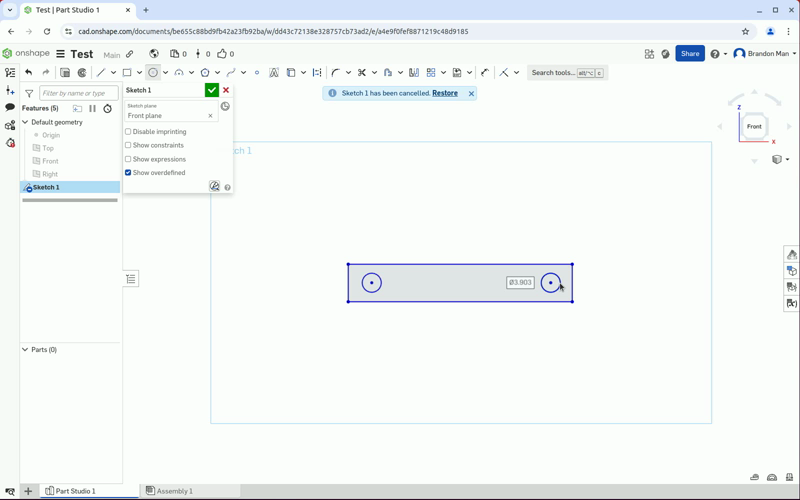
mouse_move(436, 291)
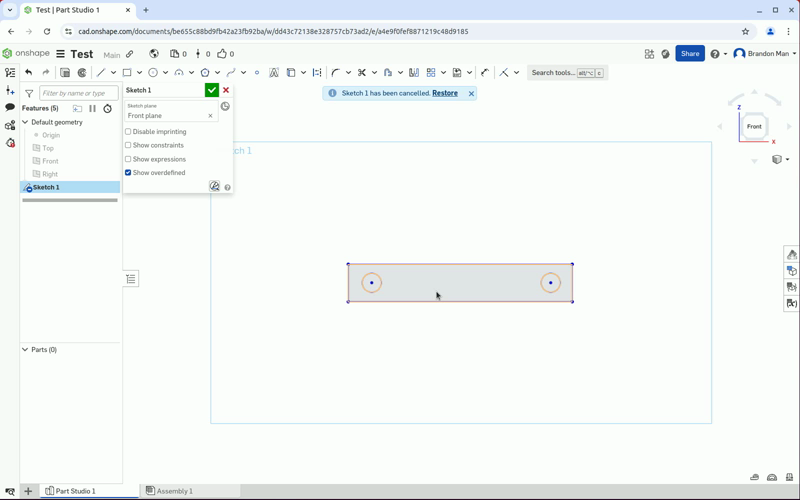
click(436, 291)
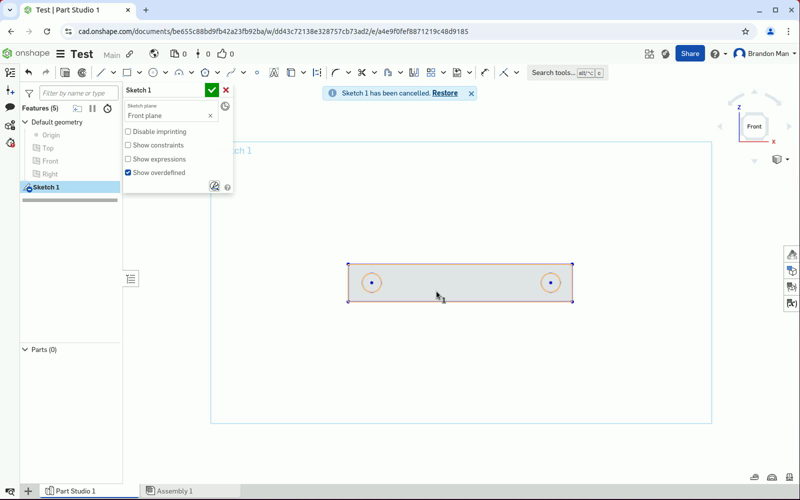
mouse_move(73, 352)
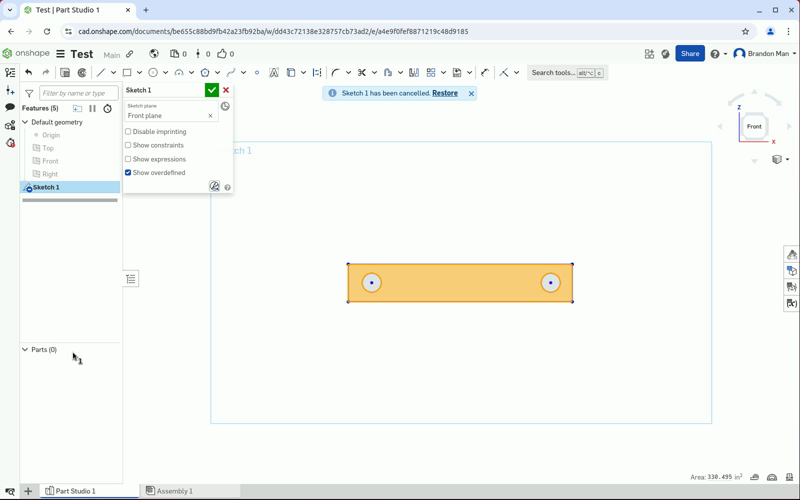
key(shift+y)
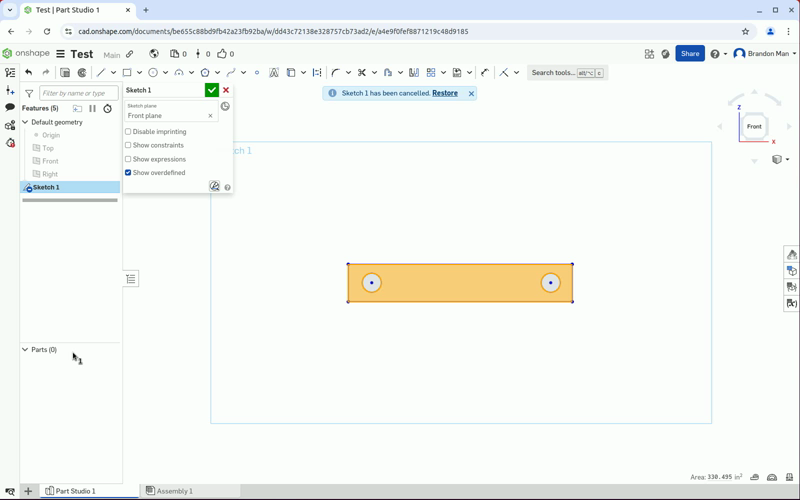
key(shift+e)
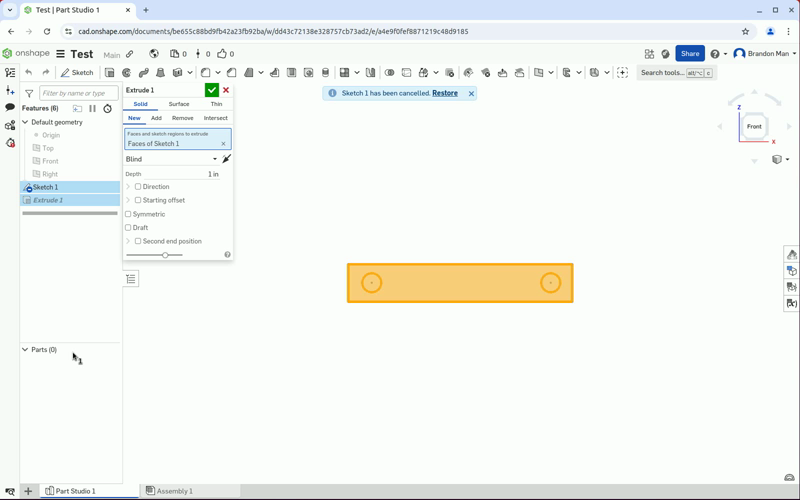
mouse_move(143, 106)
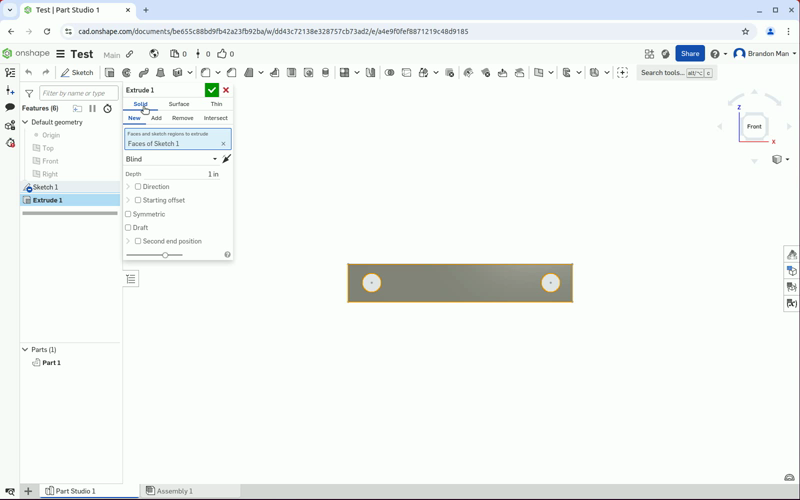
click(143, 106)
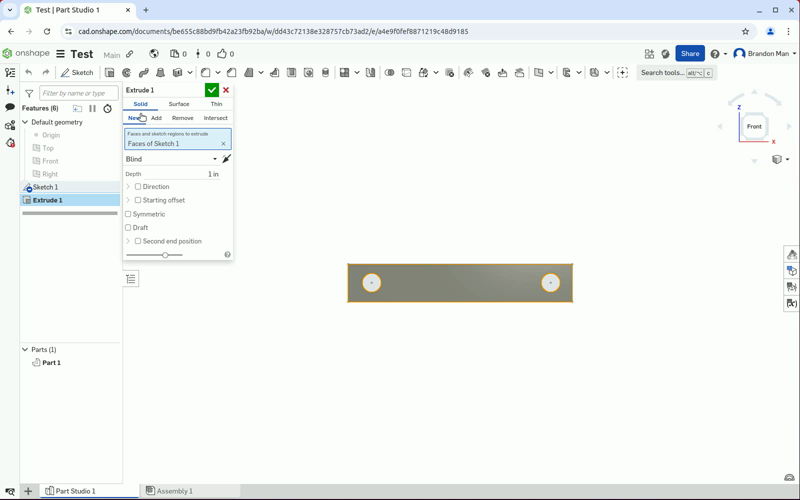
mouse_move(137, 120)
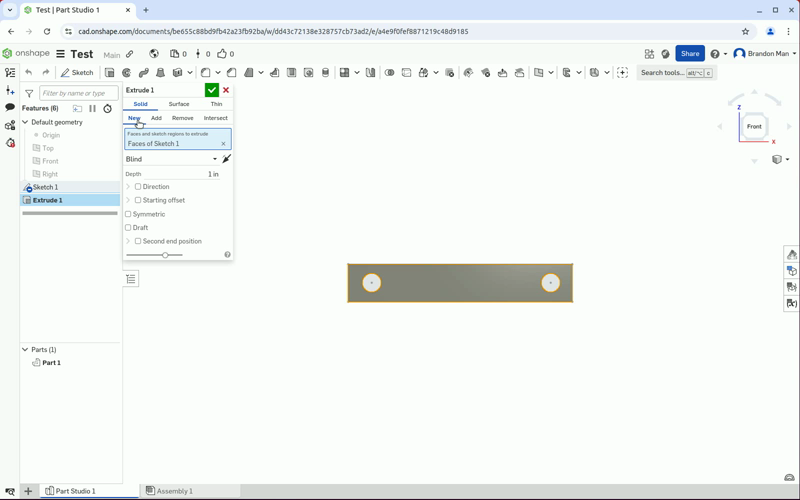
click(137, 120)
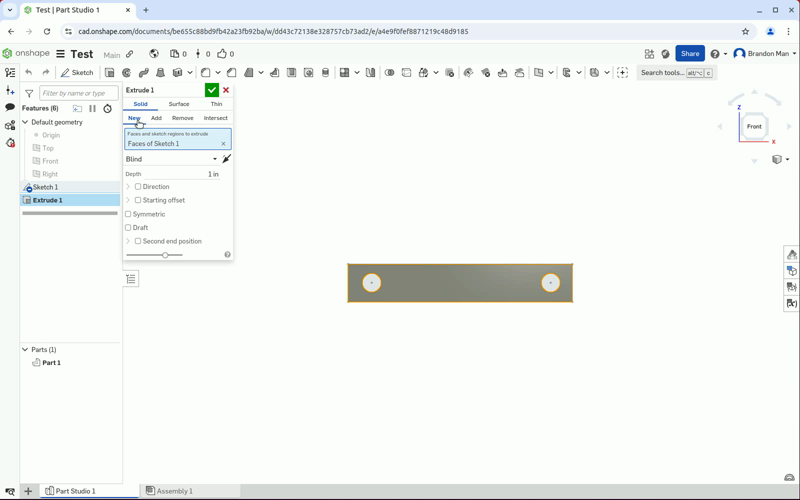
key(tab, 4)
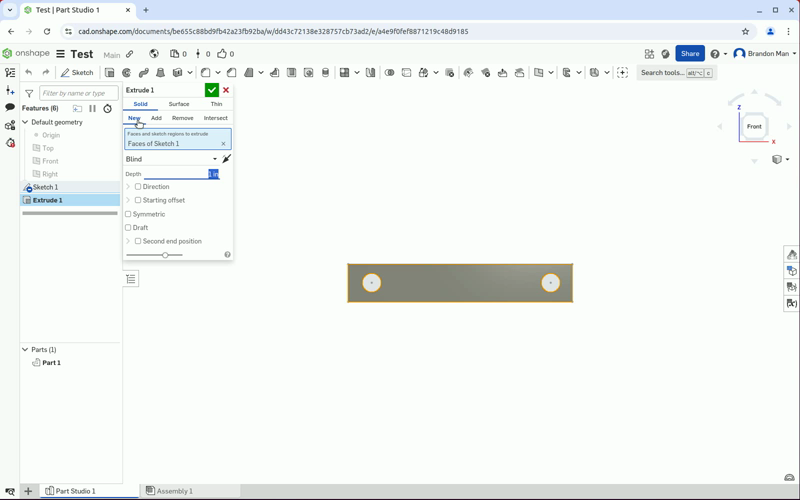
text(3.129)
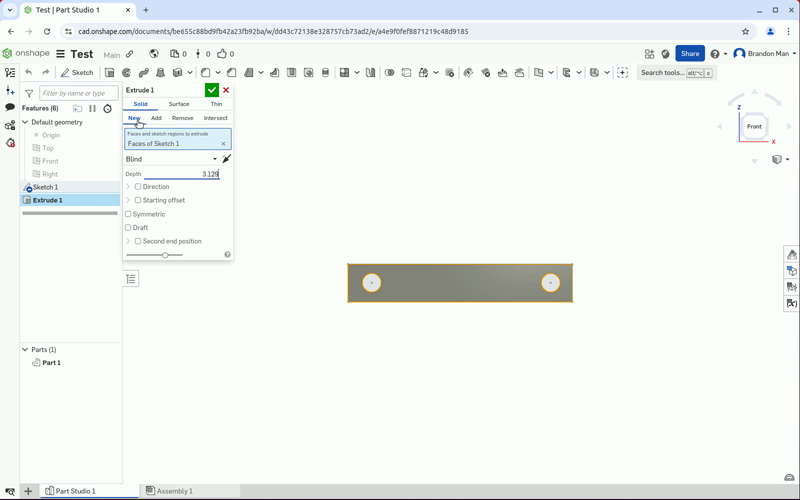
key(enter)
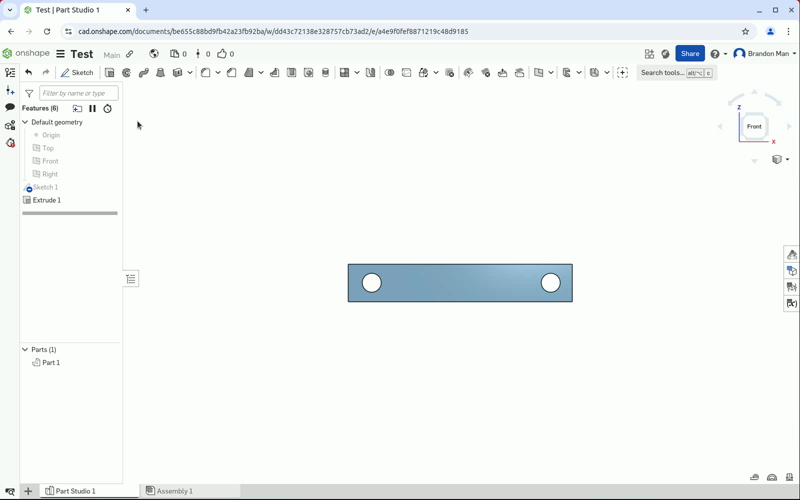
key(shift+h)
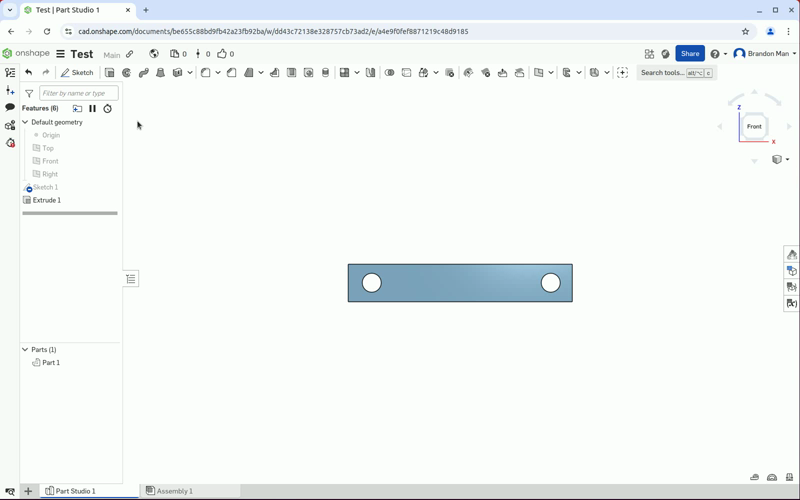
key(shift+h)
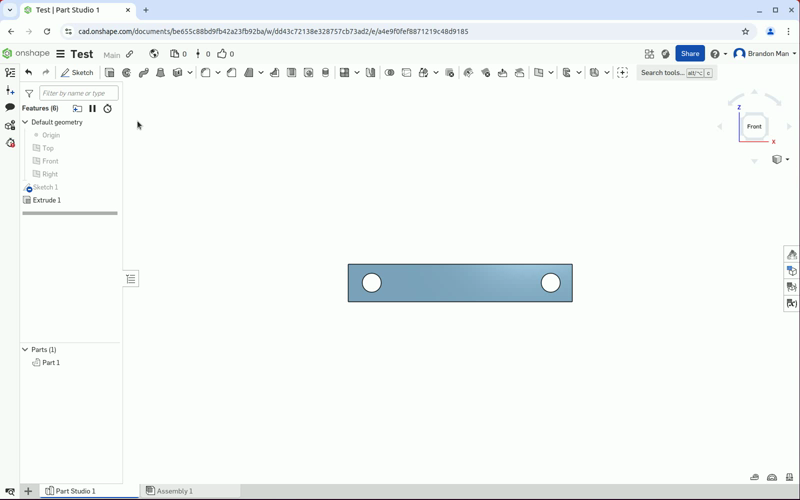
mouse_move(73, 189)
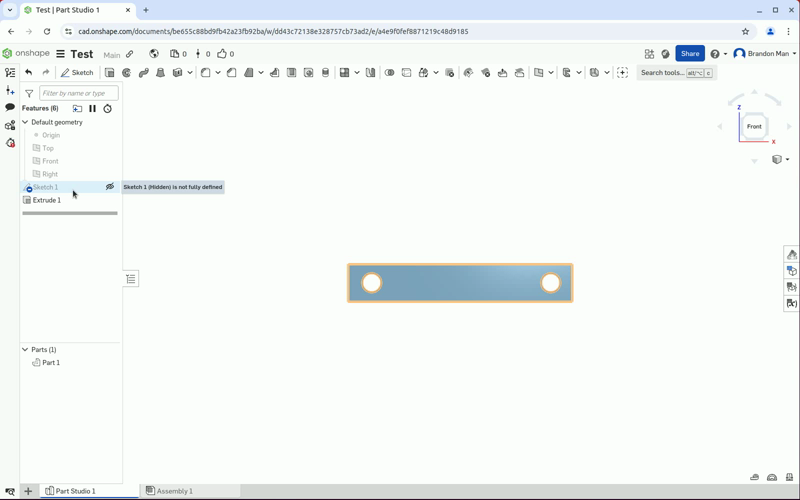
click(73, 189)
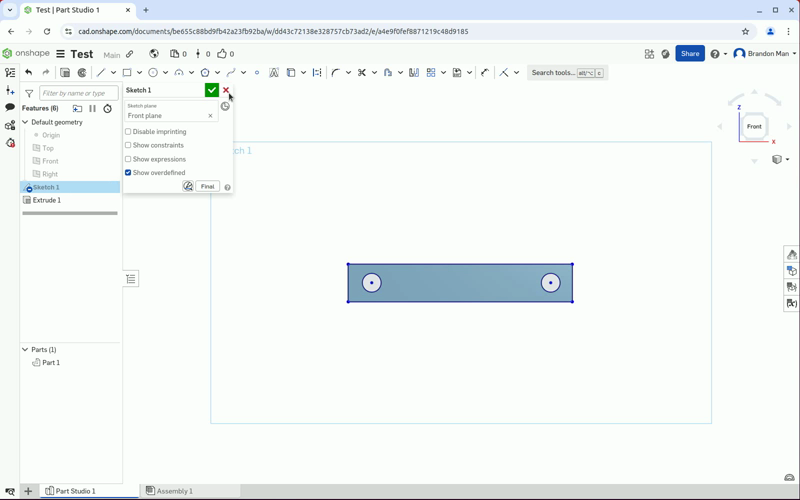
mouse_move(229, 92)
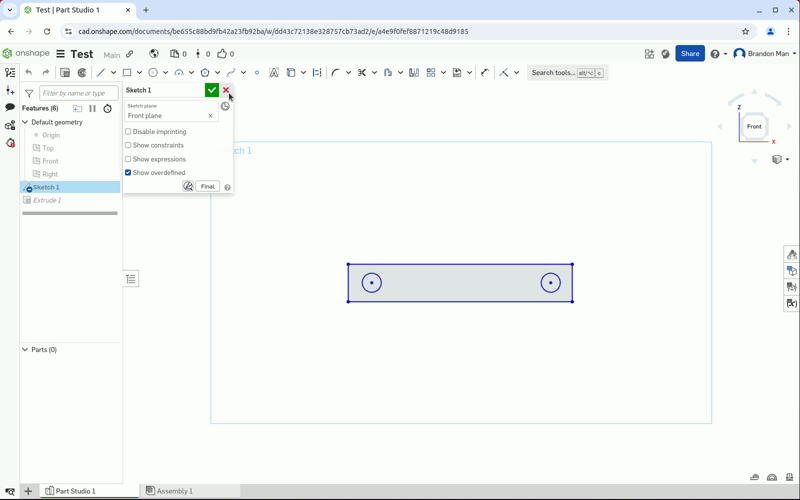
click(229, 92)
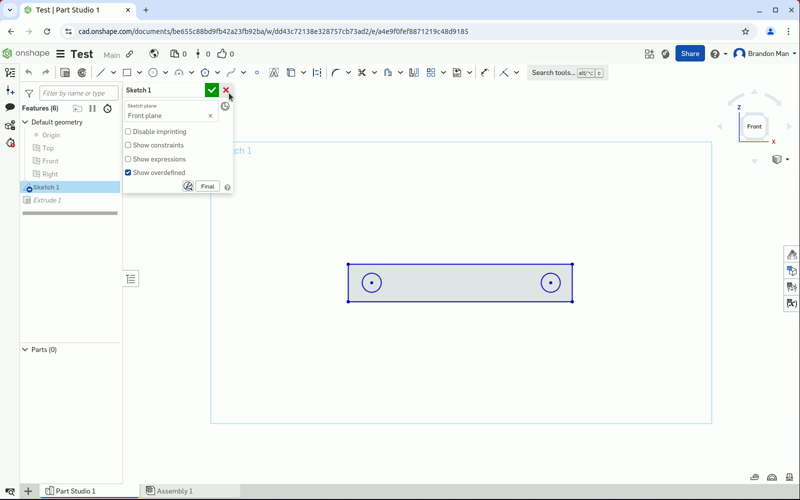
key(shift+s)
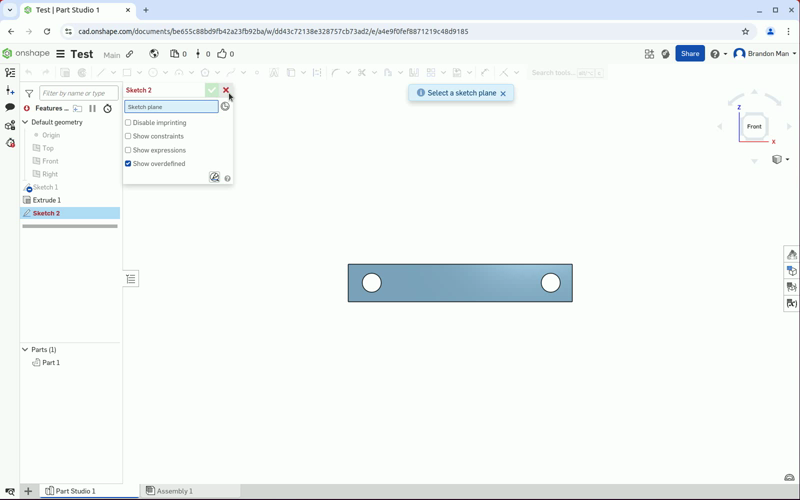
mouse_move(73, 163)
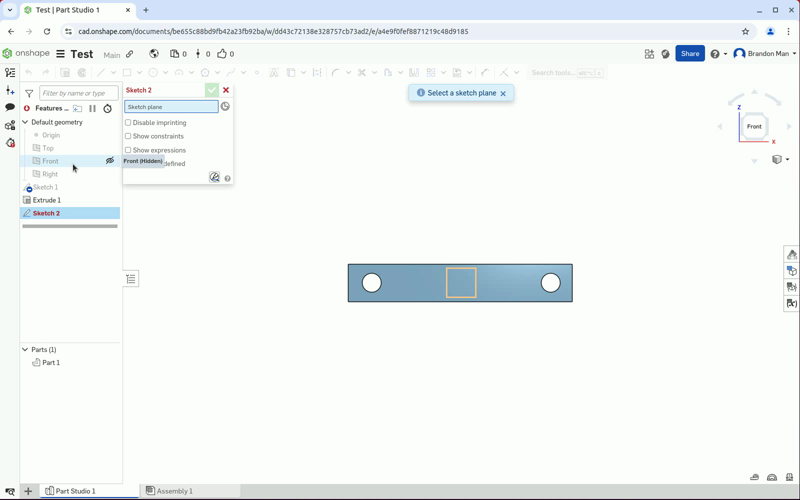
click(73, 163)
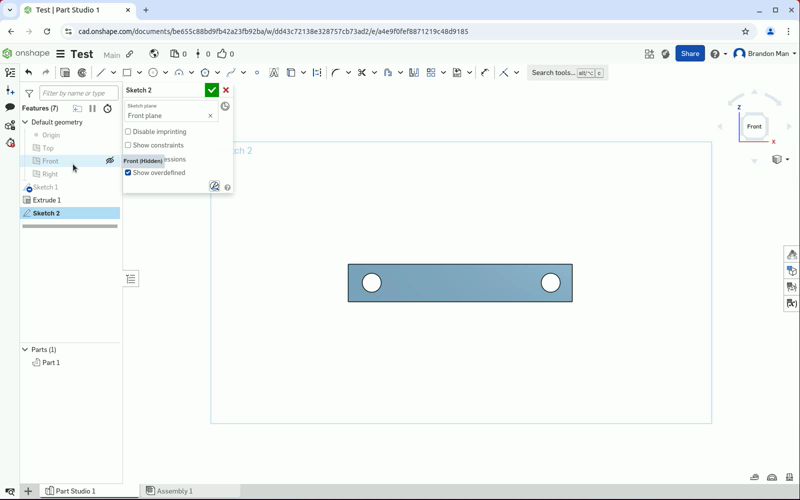
mouse_move(73, 352)
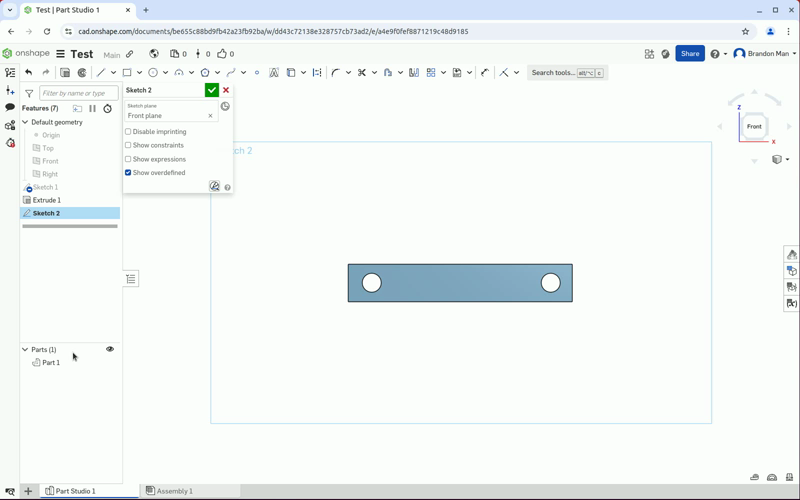
key(y)
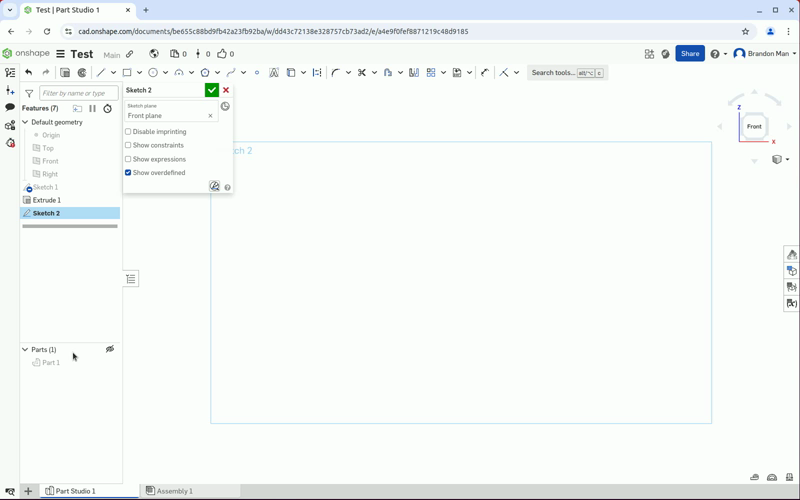
key(l)
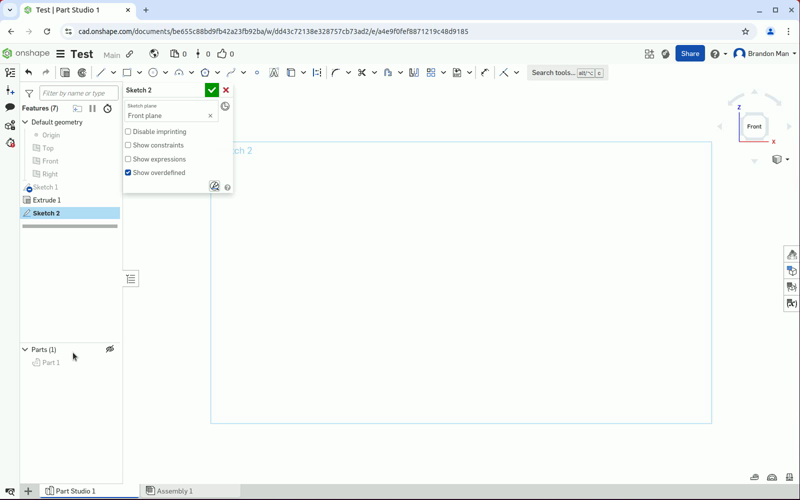
key_down(shift)
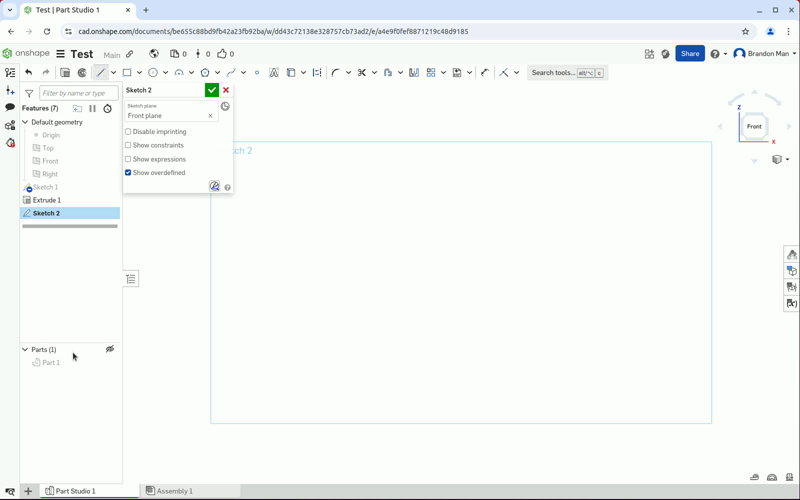
mouse_move(348, 301)
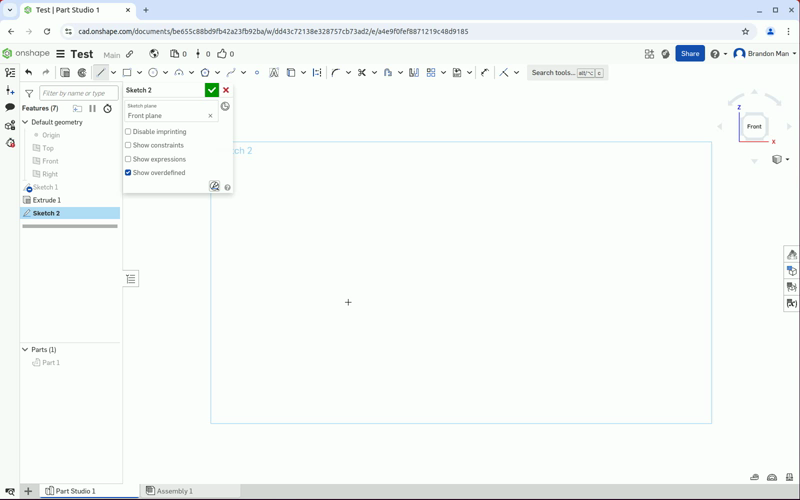
click(348, 301)
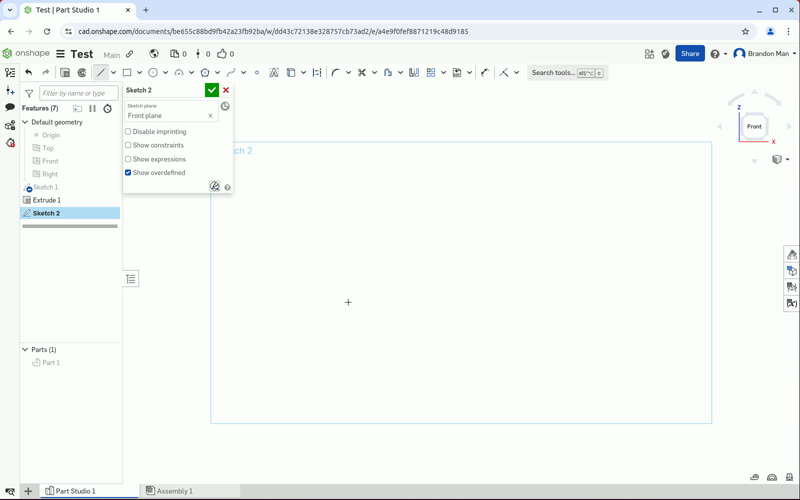
key_up(shift)
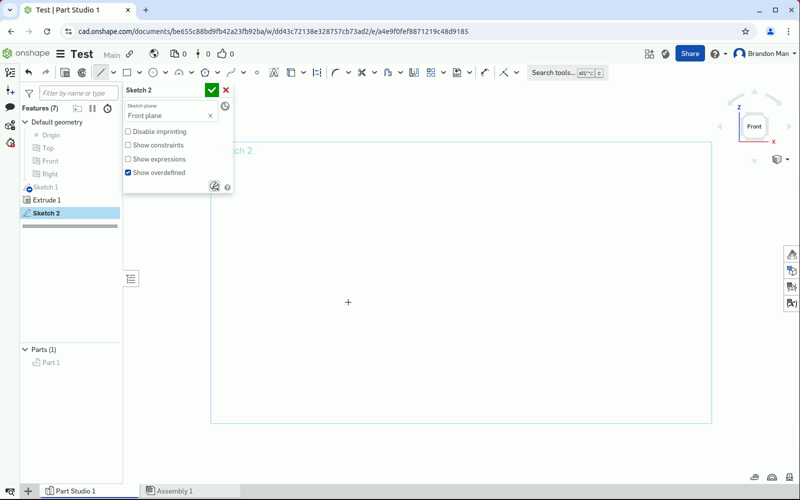
key_down(shift)
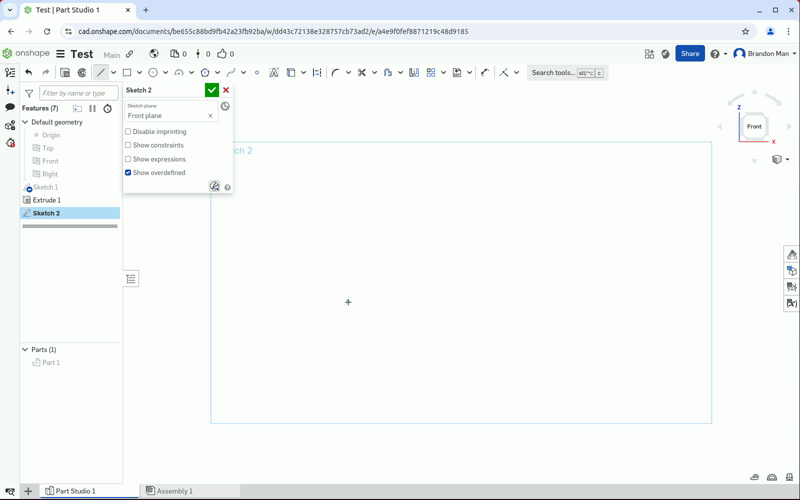
mouse_move(572, 301)
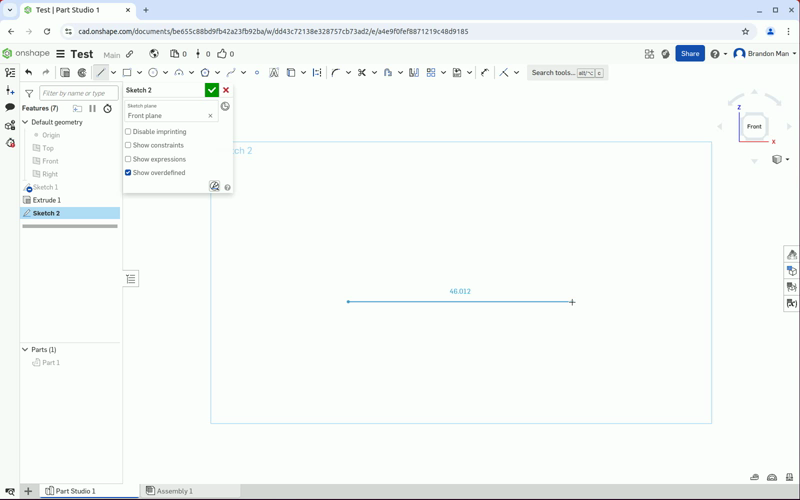
click(572, 301)
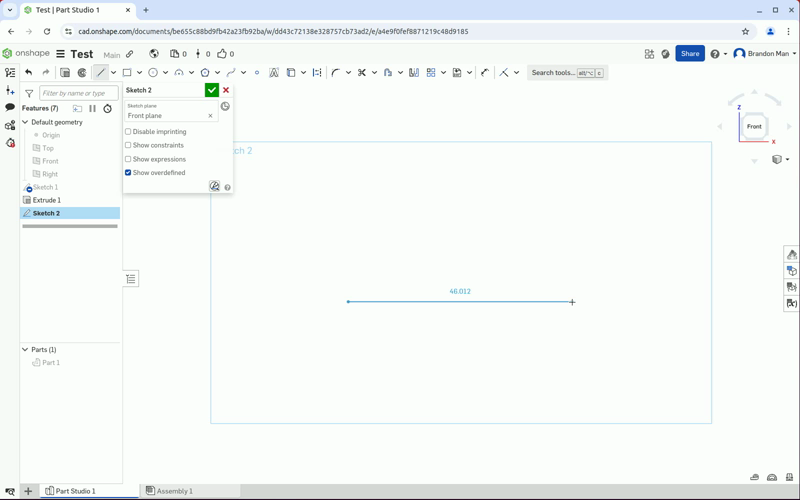
key_up(shift)
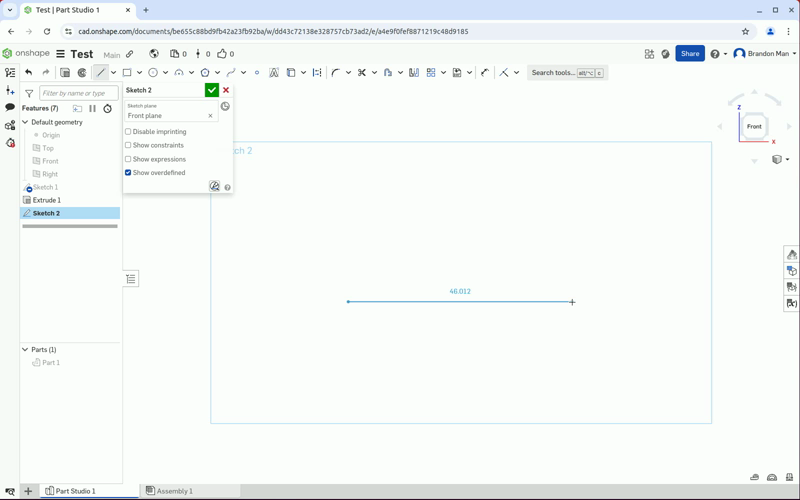
key_down(shift)
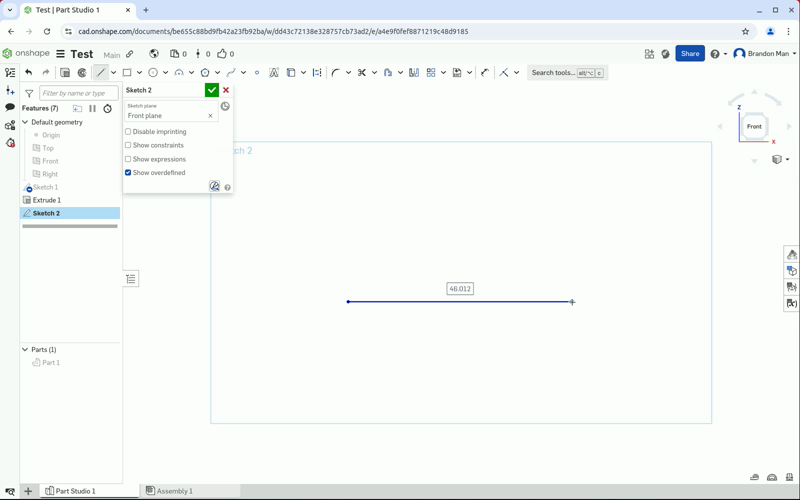
mouse_move(589, 301)
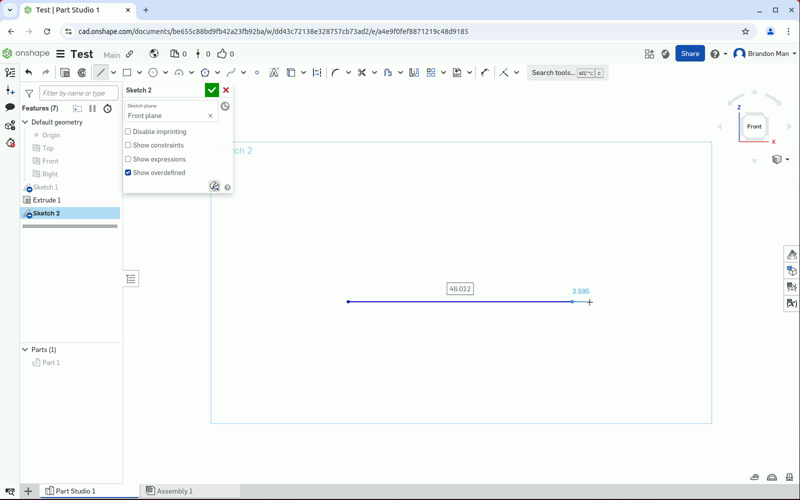
mouse_move(572, 264)
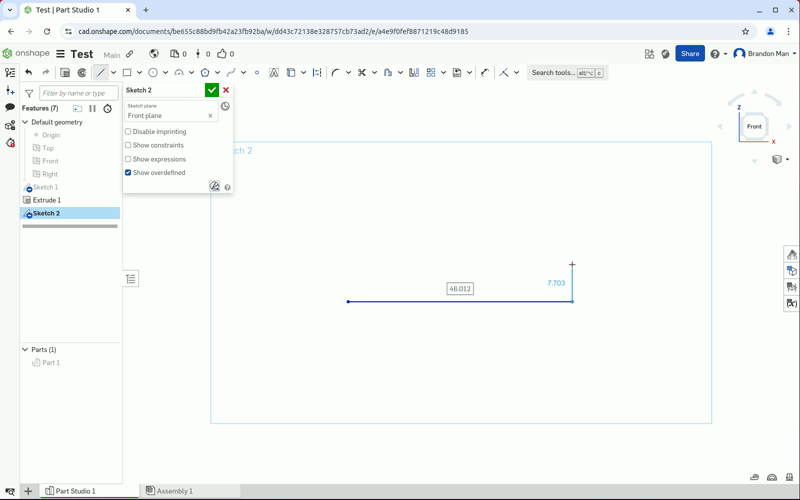
click(572, 264)
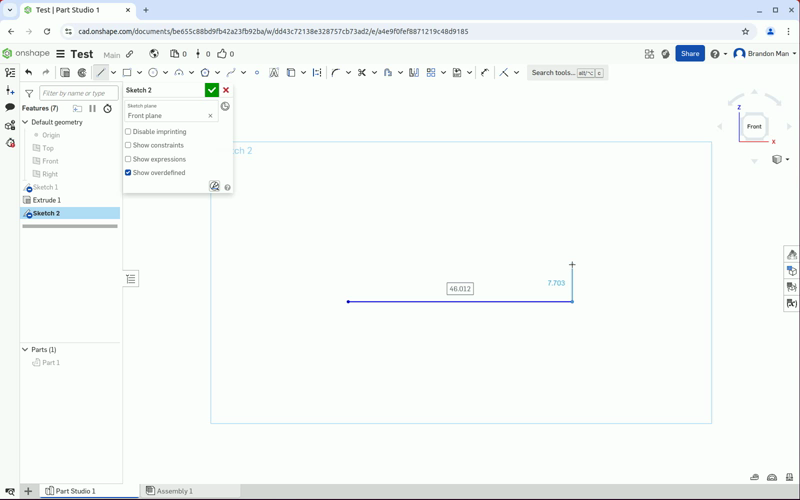
key_up(shift)
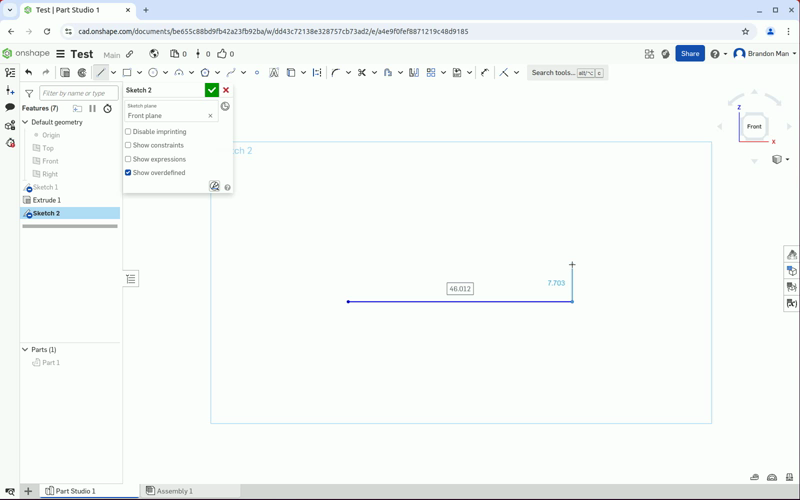
key_down(shift)
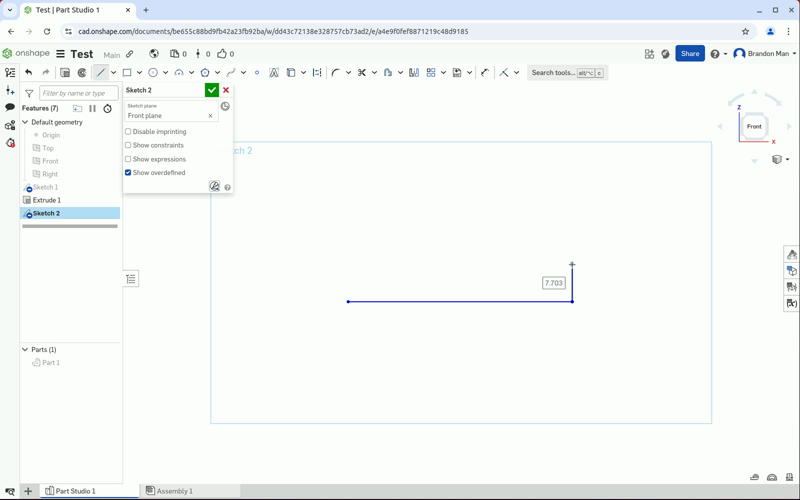
mouse_move(348, 264)
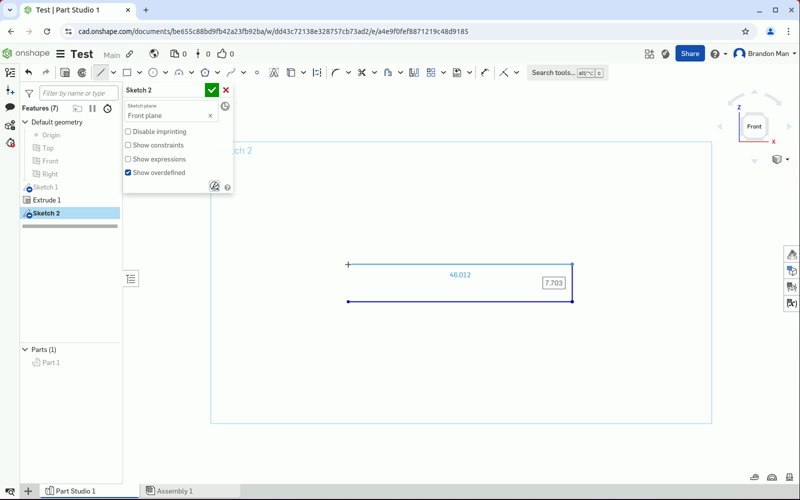
click(348, 264)
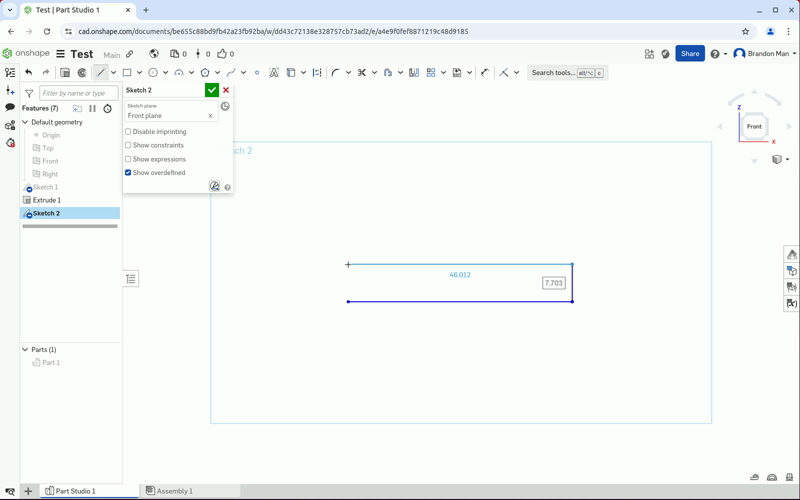
key_up(shift)
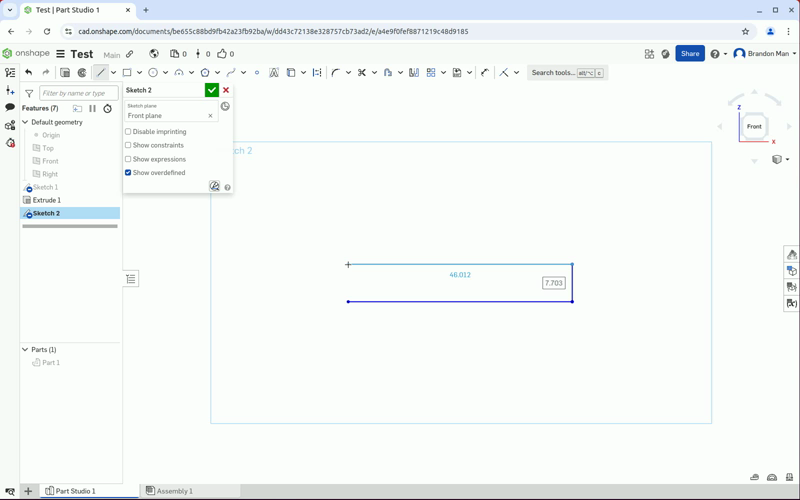
mouse_move(378, 264)
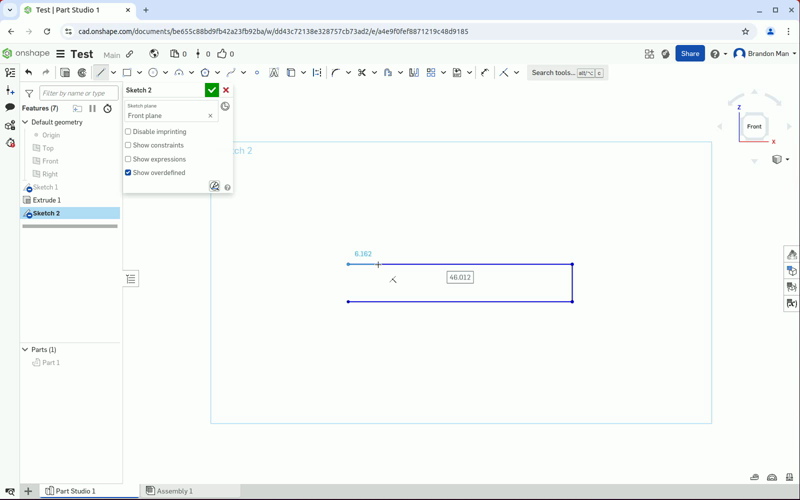
key_down(shift)
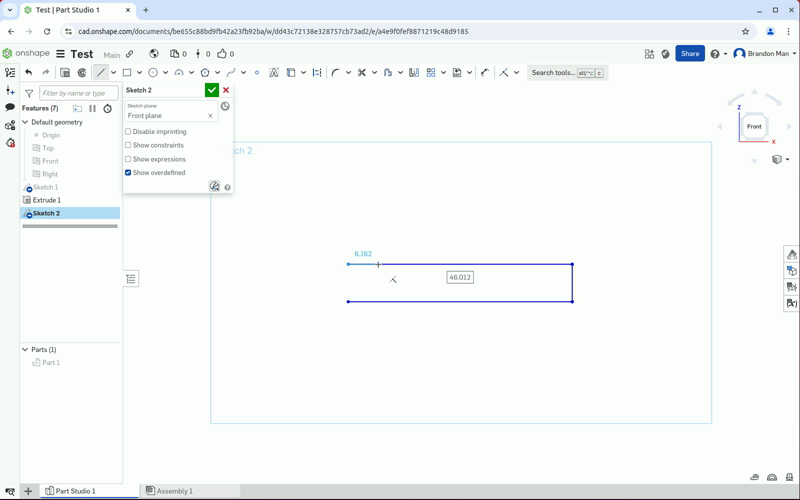
mouse_move(348, 301)
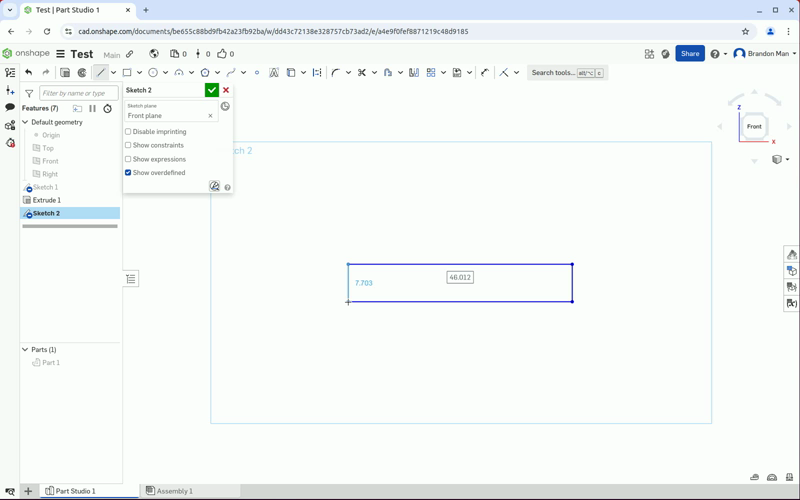
key_up(shift)
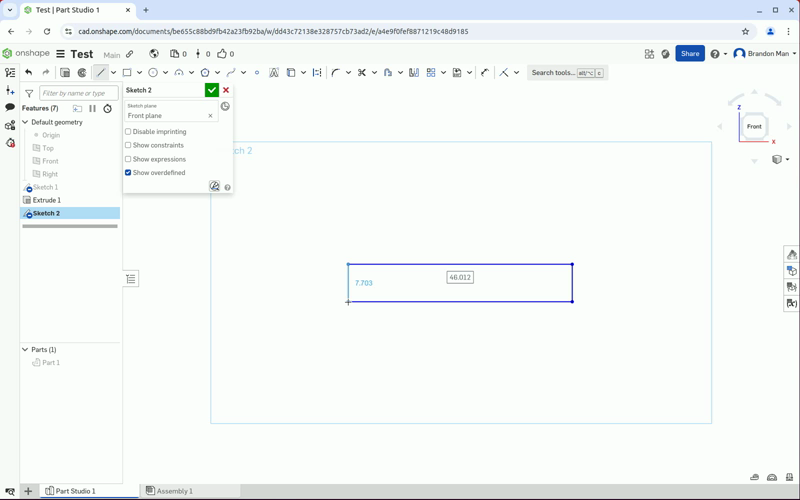
click(348, 301)
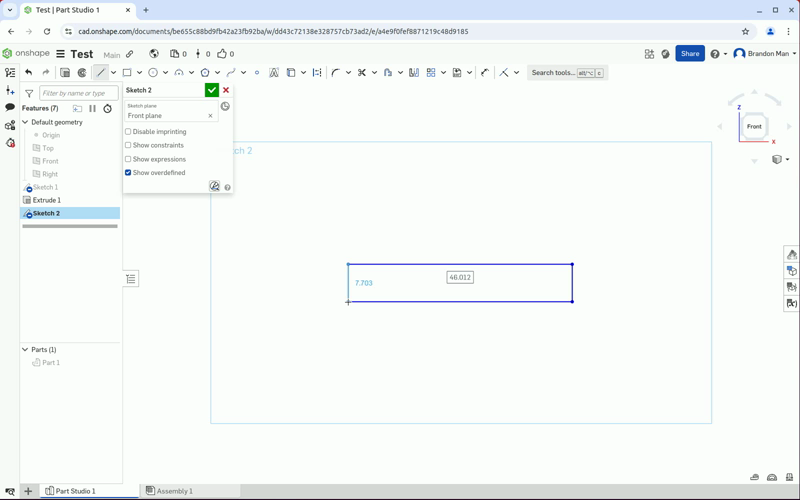
key(esc)
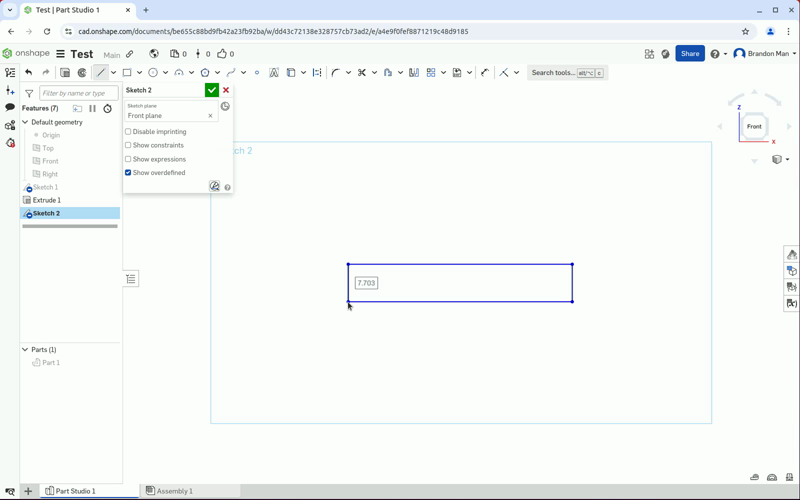
key(c)
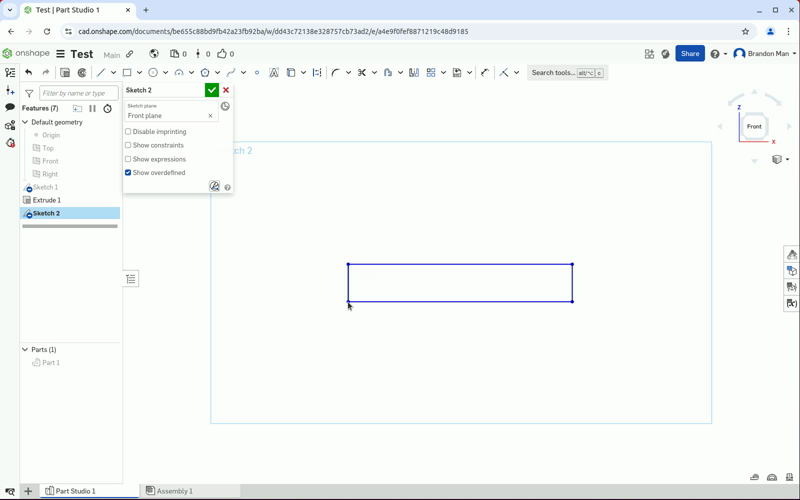
key_down(shift)
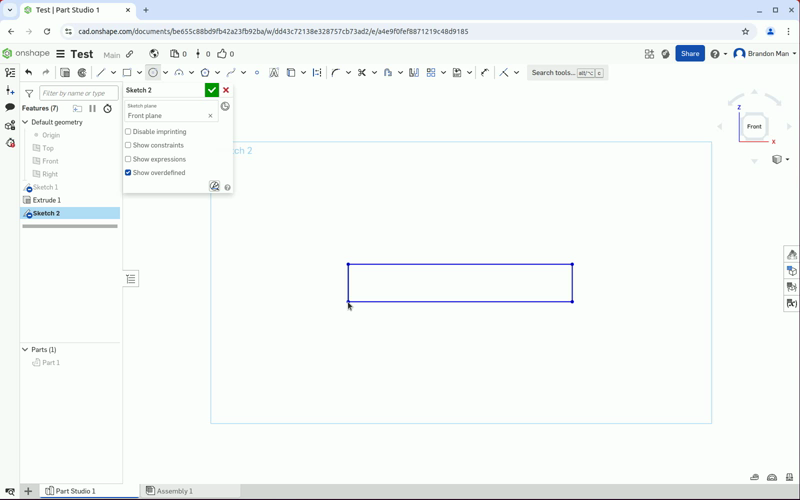
mouse_move(371, 282)
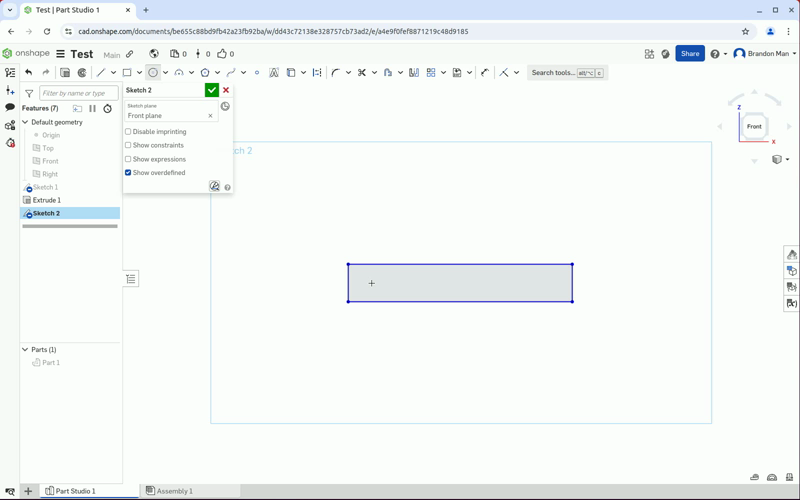
click(371, 282)
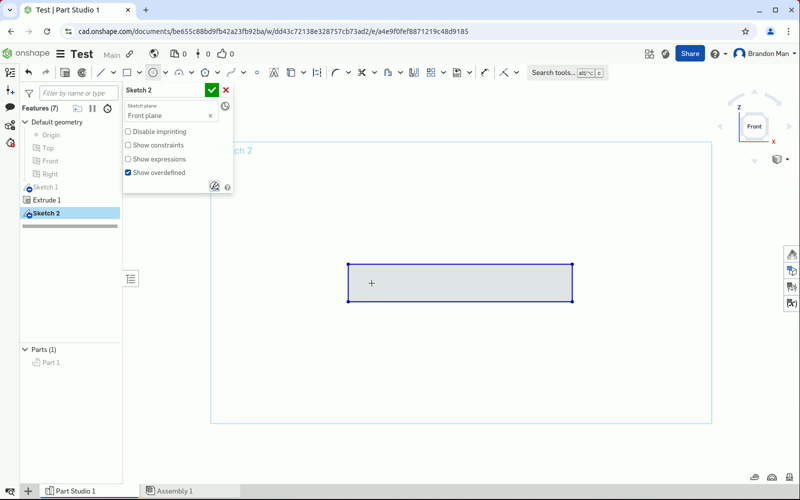
key_up(shift)
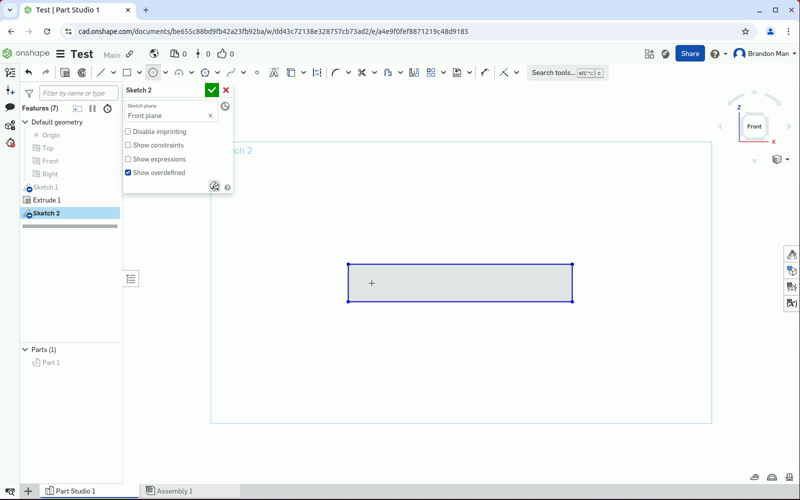
mouse_move(381, 282)
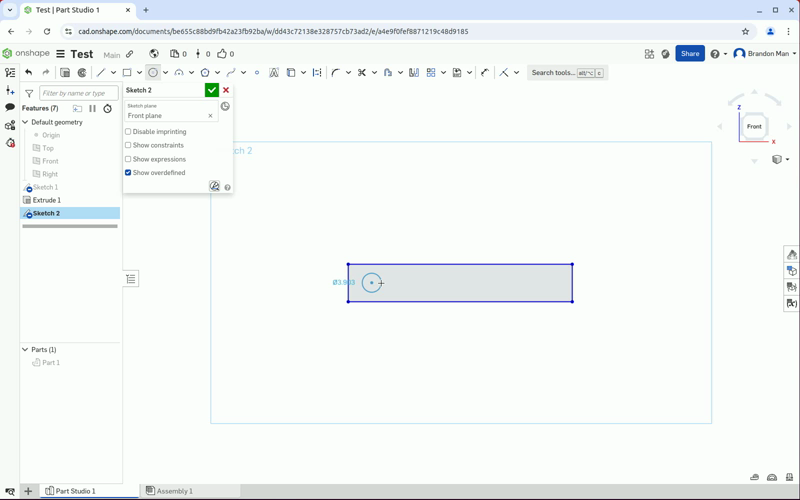
click(381, 282)
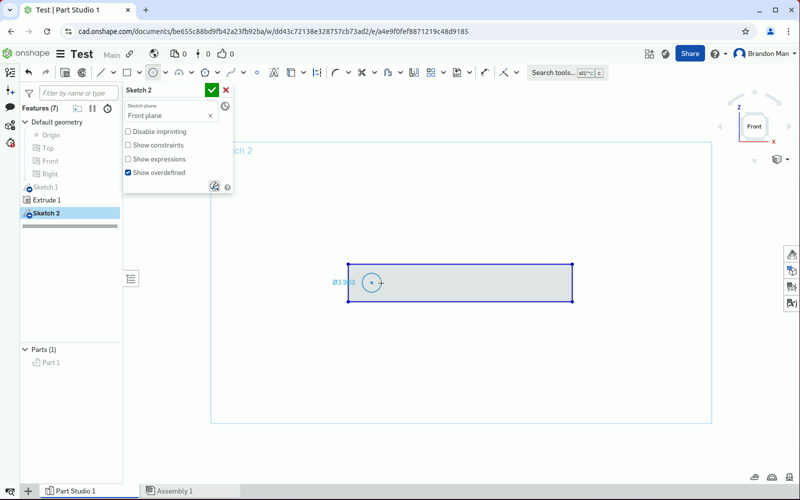
key(esc)
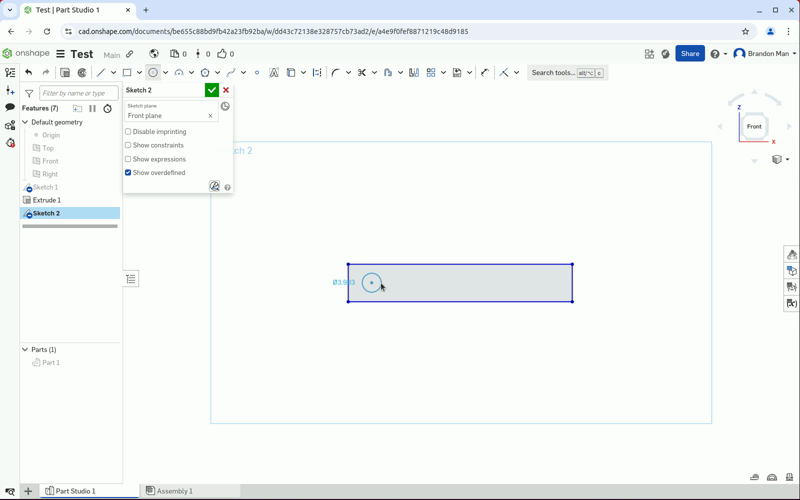
key(c)
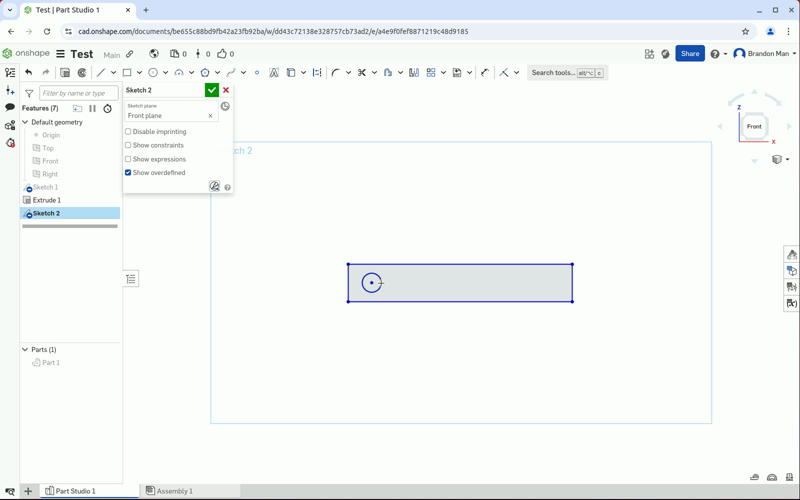
key_down(shift)
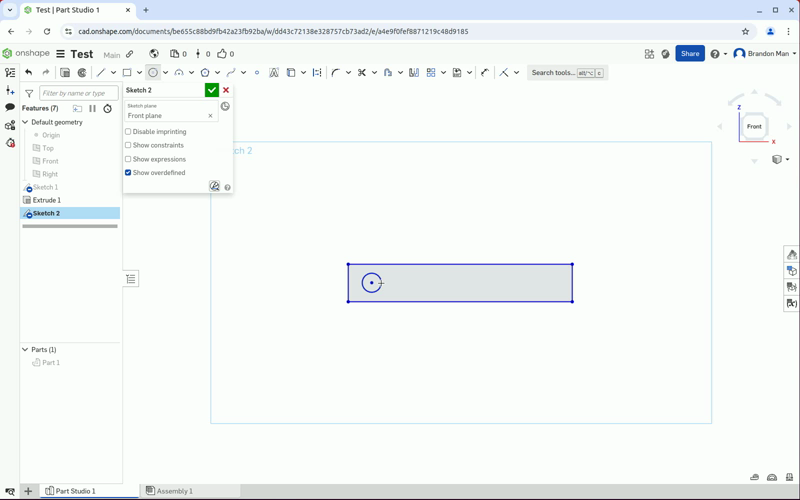
mouse_move(550, 282)
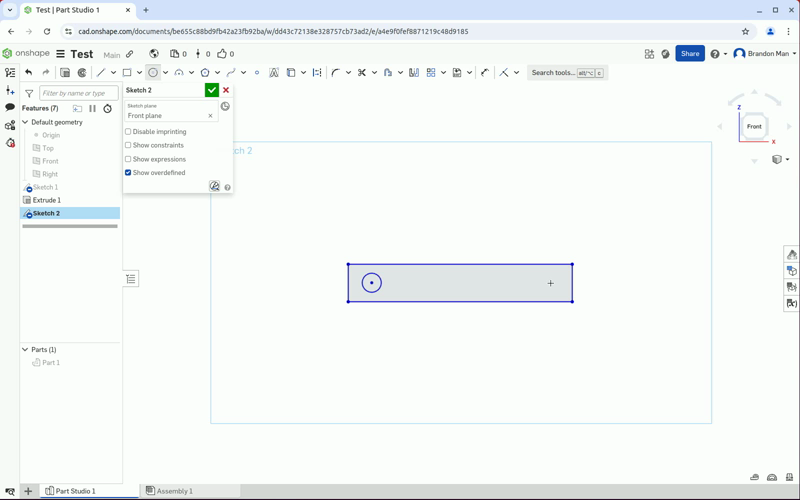
click(550, 282)
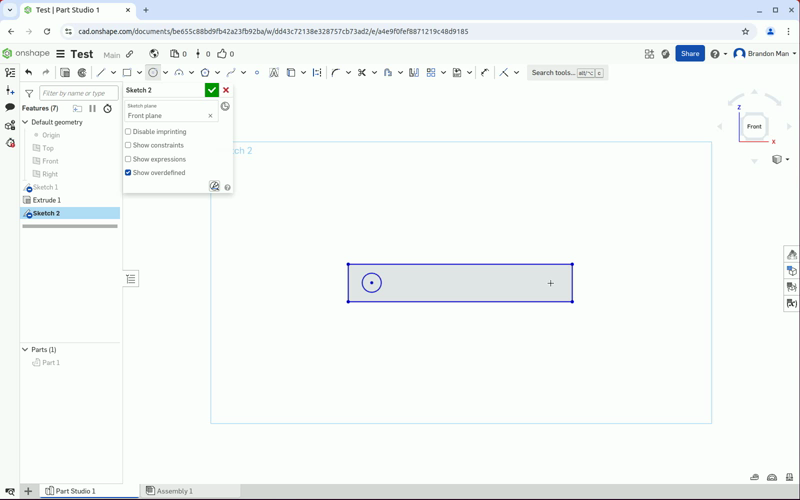
key_up(shift)
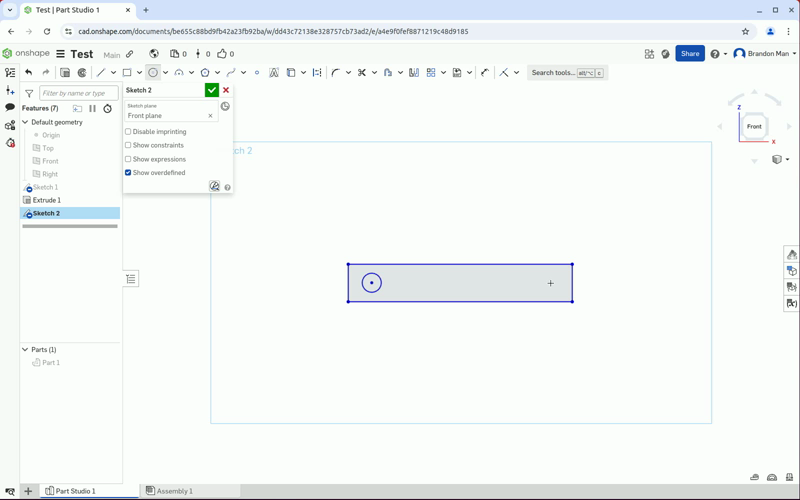
mouse_move(560, 282)
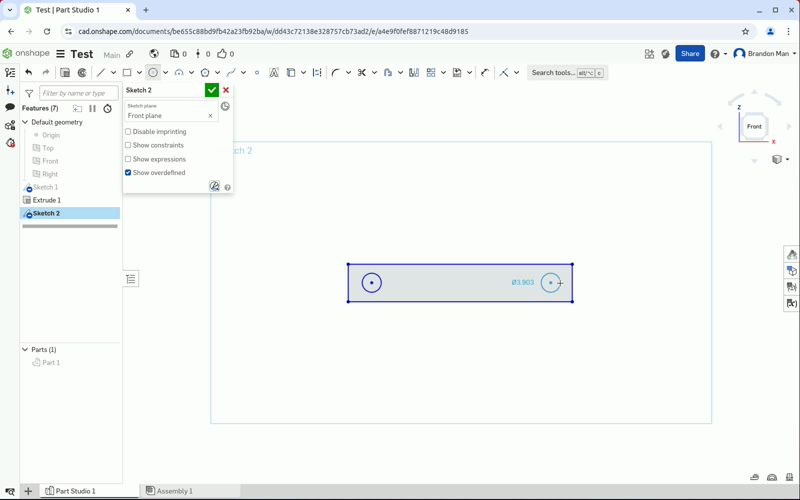
click(560, 282)
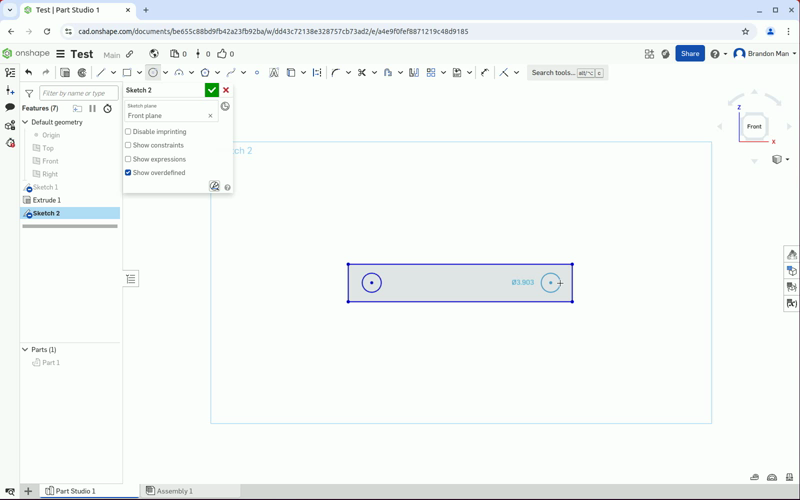
key(esc)
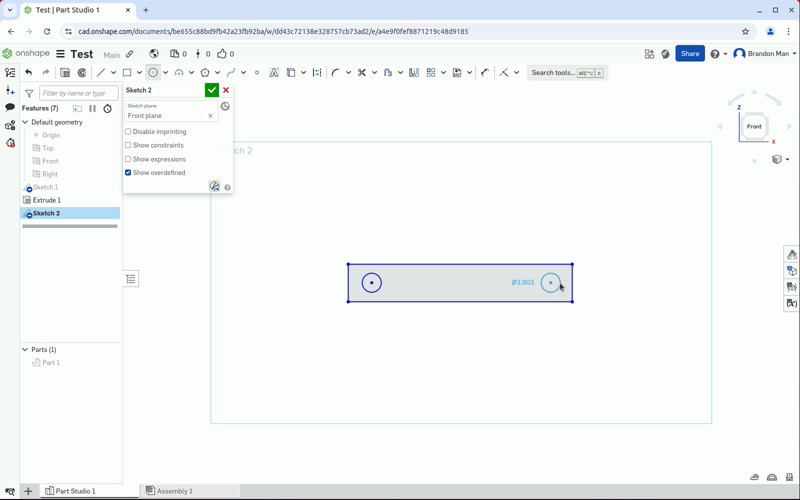
mouse_move(506, 273)
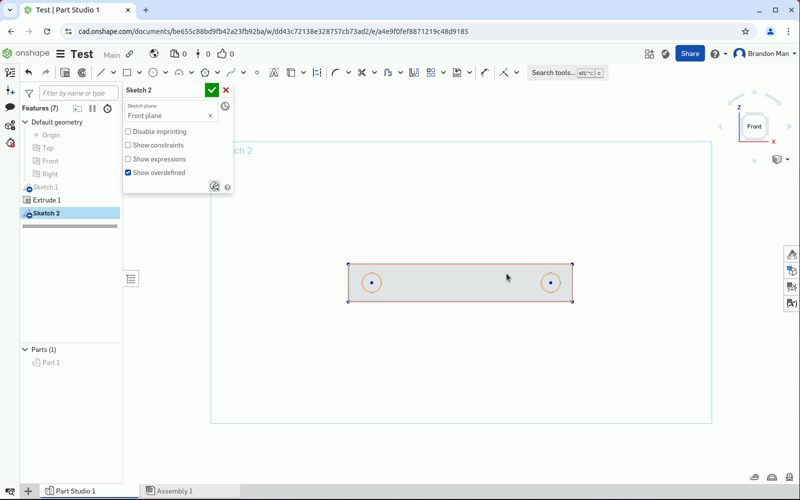
click(506, 273)
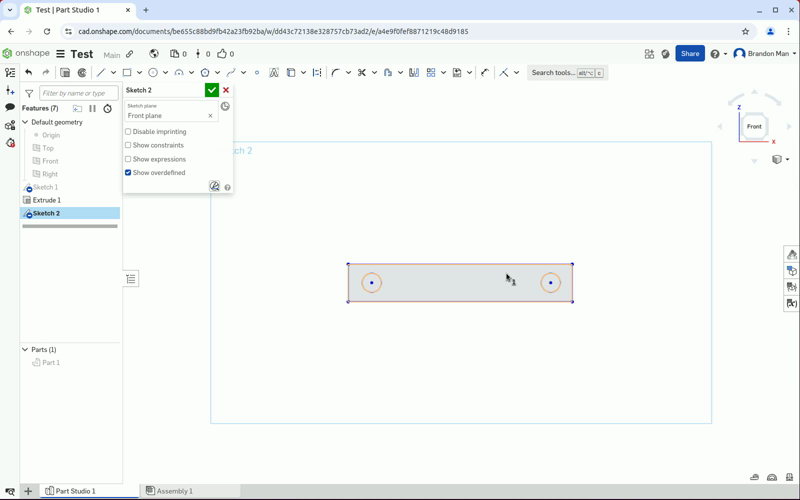
mouse_move(73, 352)
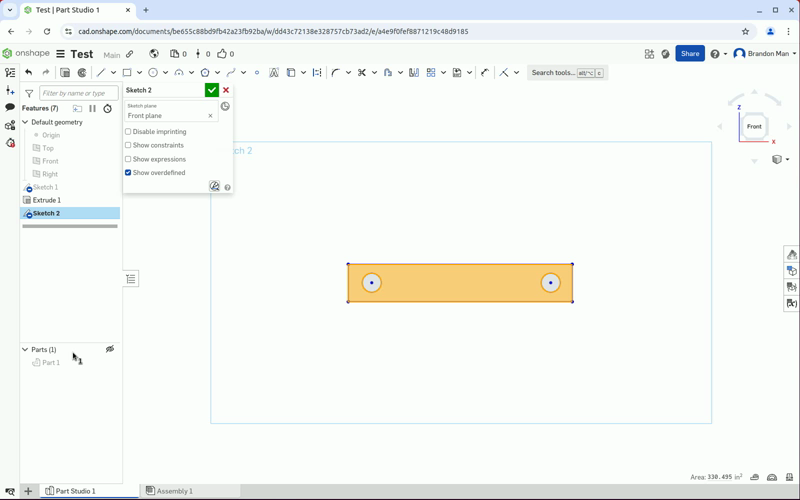
key(shift+y)
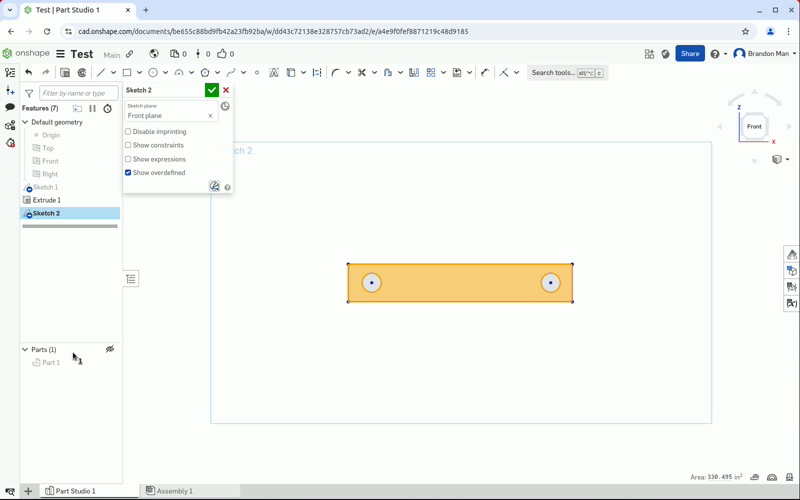
key(shift+e)
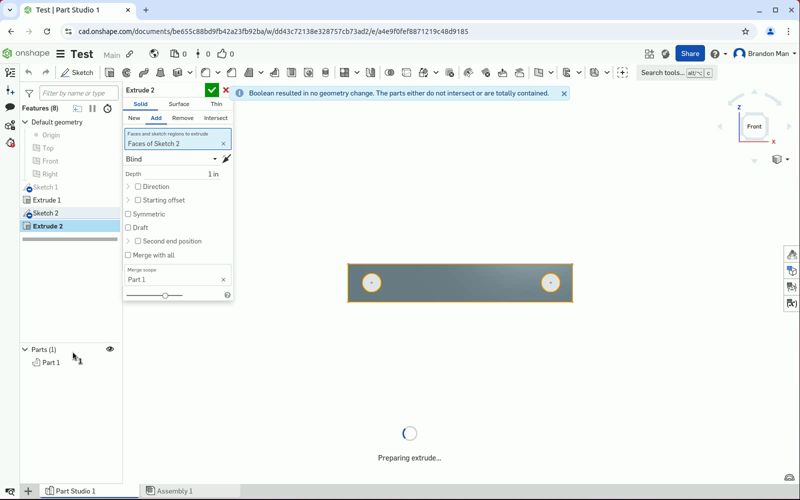
mouse_move(143, 106)
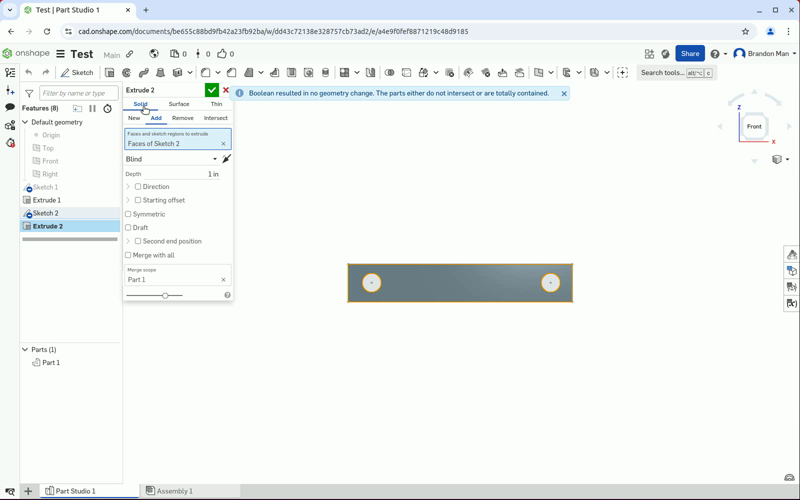
click(143, 106)
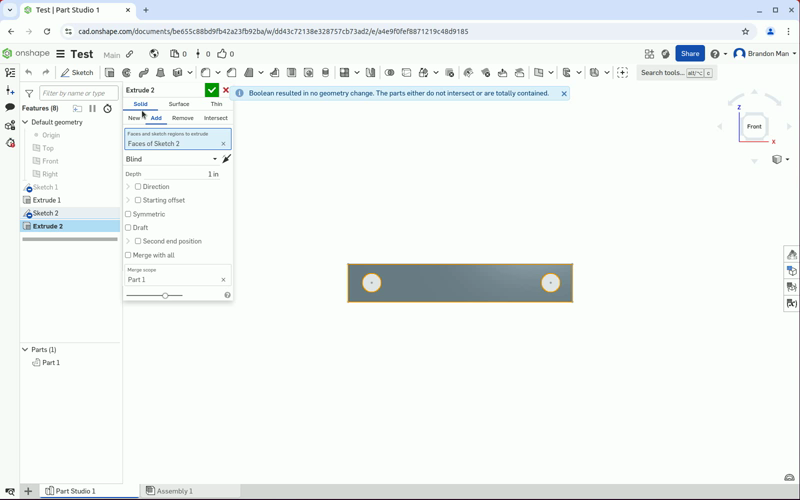
mouse_move(137, 120)
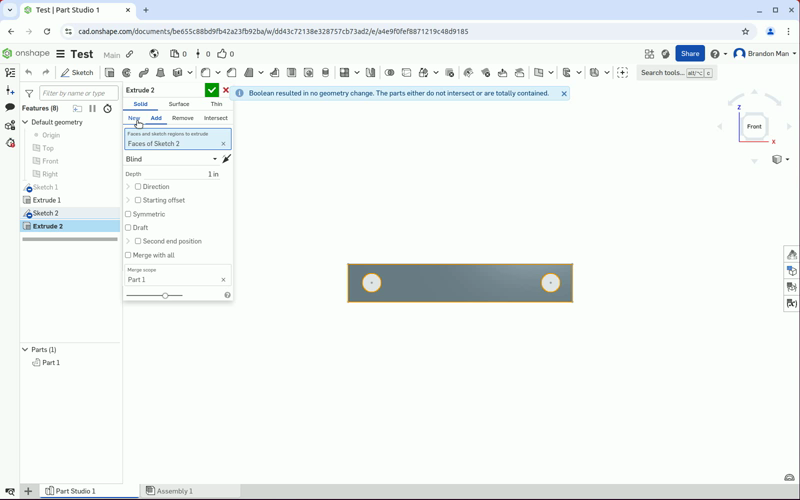
click(137, 120)
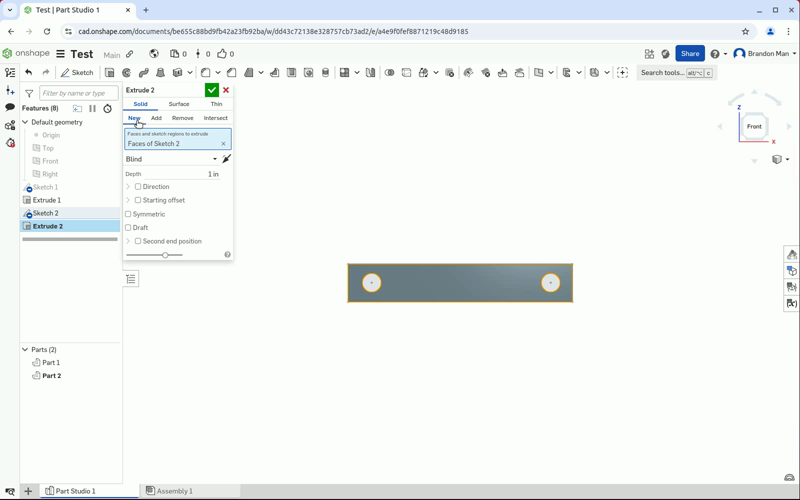
key(tab, 4)
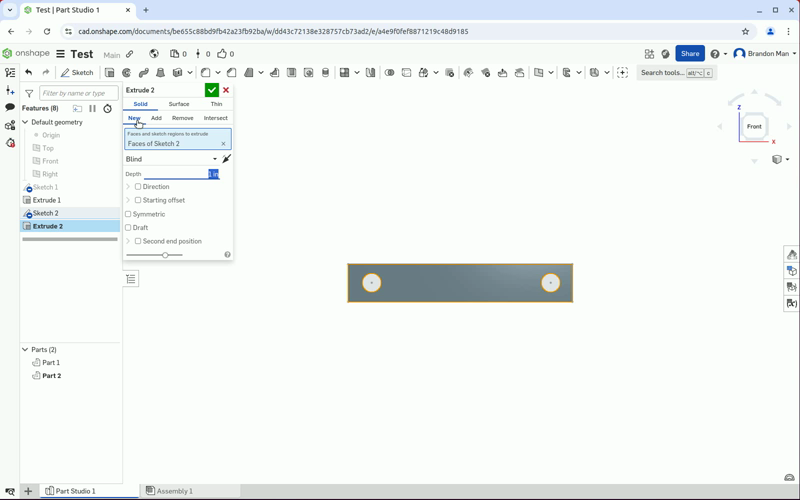
text(3.129)
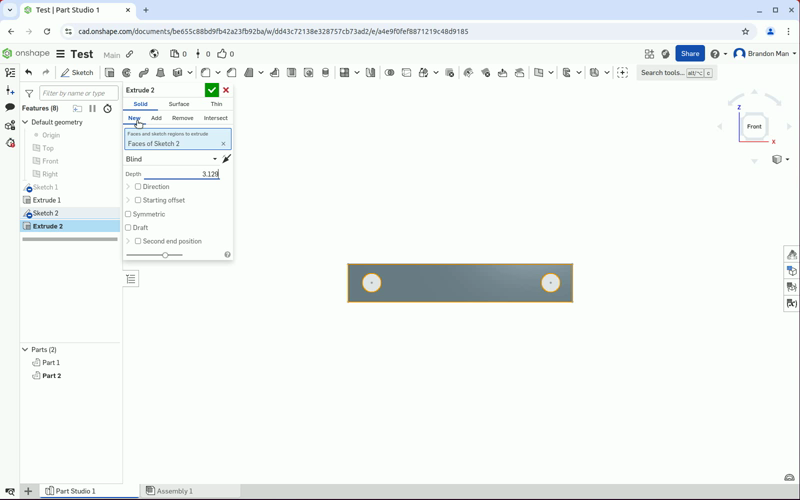
key(enter)
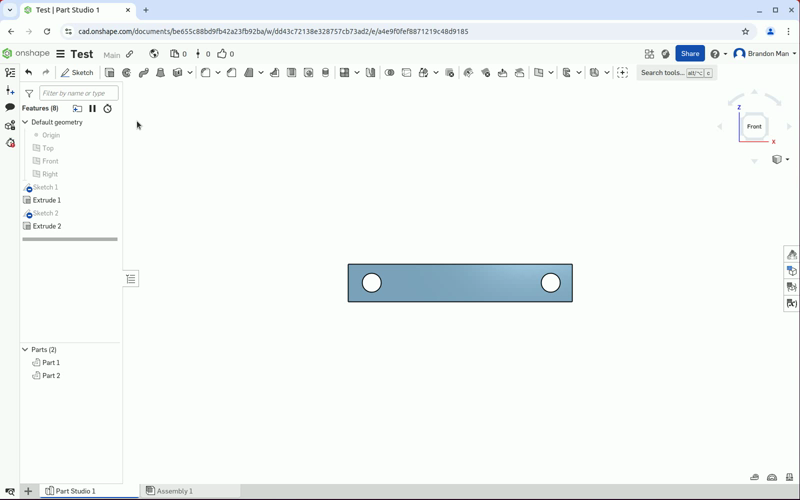
key(shift+h)
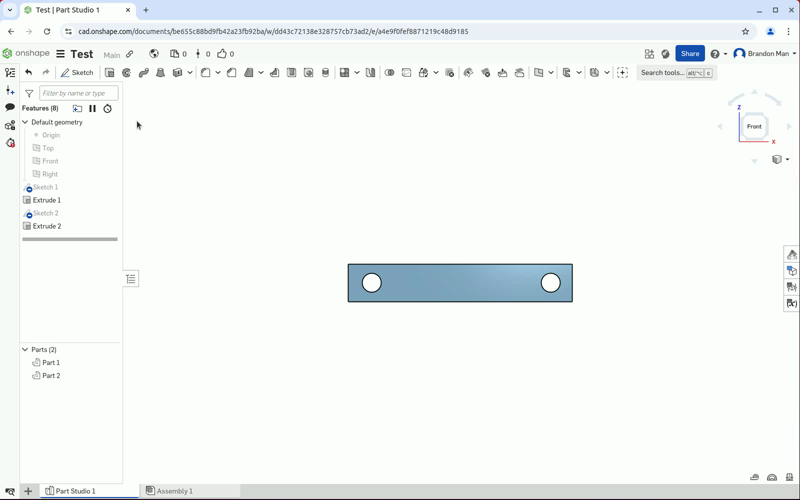
key(shift+h)
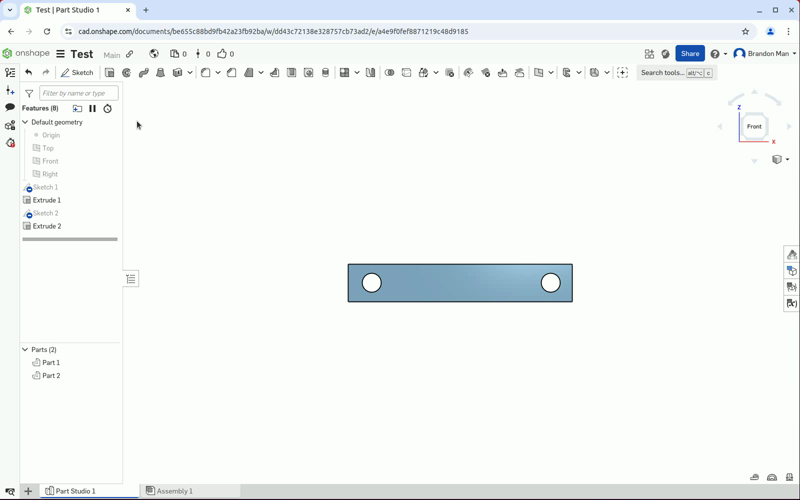
key(shift+7)
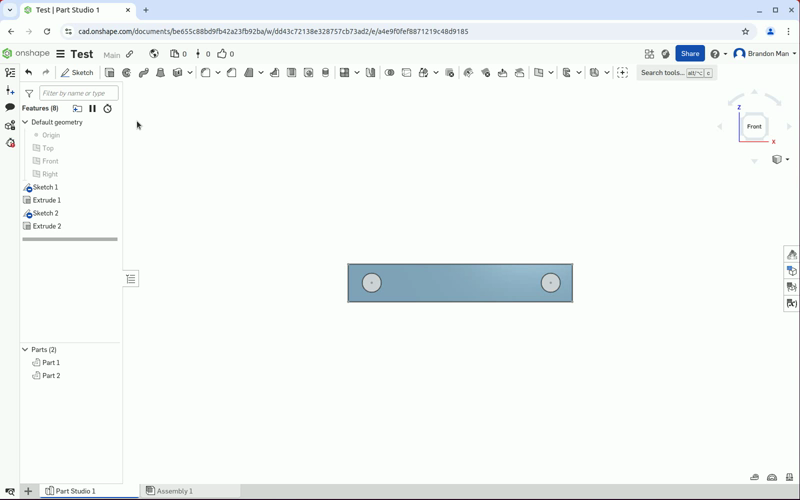
key(left, 2)
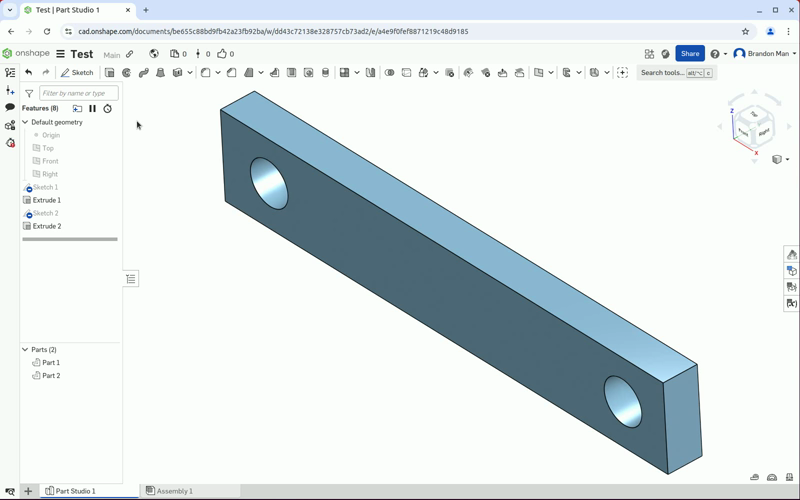
key(down, 2)
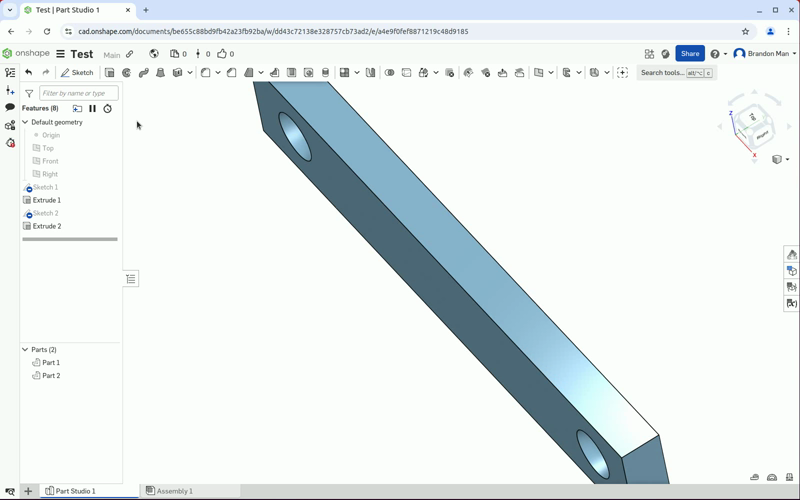
key(up, 2)
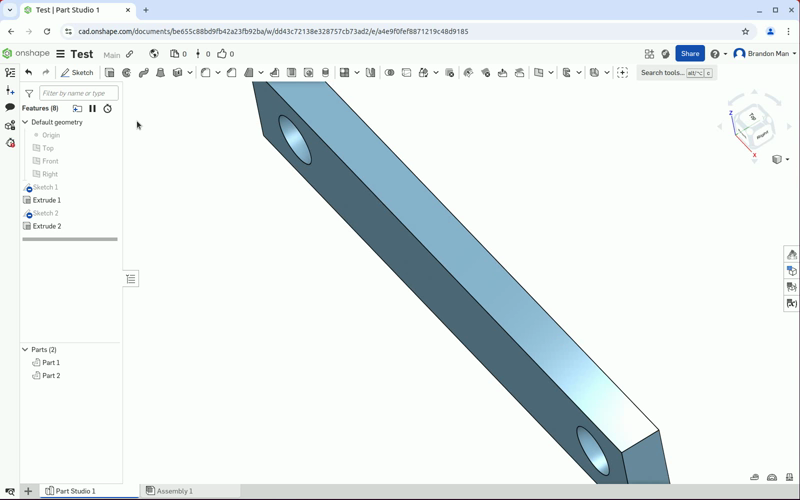
key(right, 2)
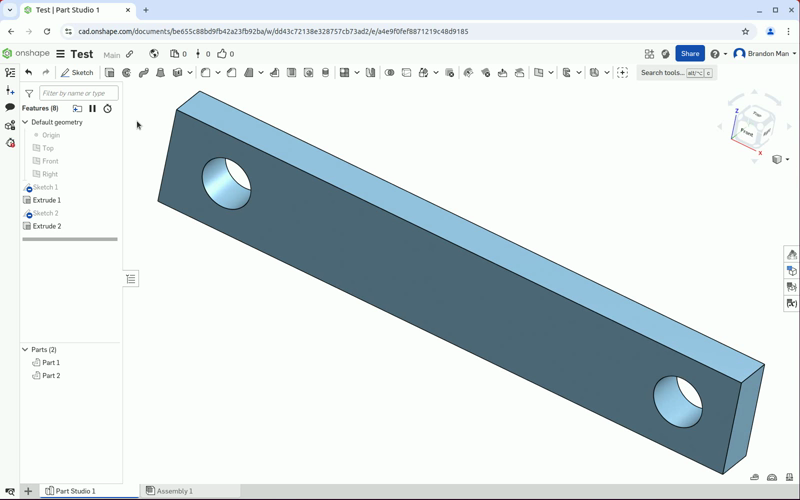
mouse_move(73, 189)
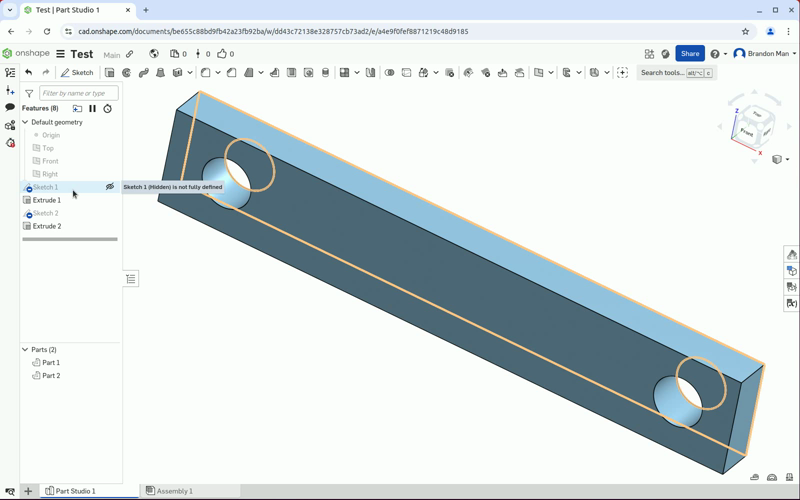
click(73, 189)